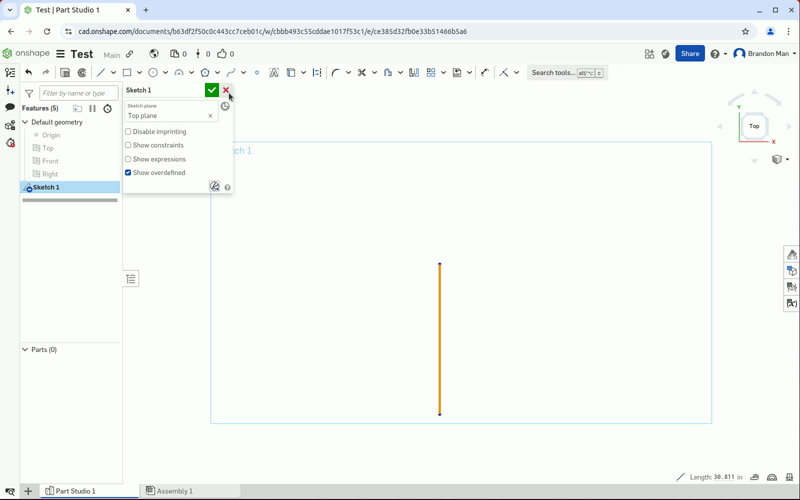
key(shift+h)
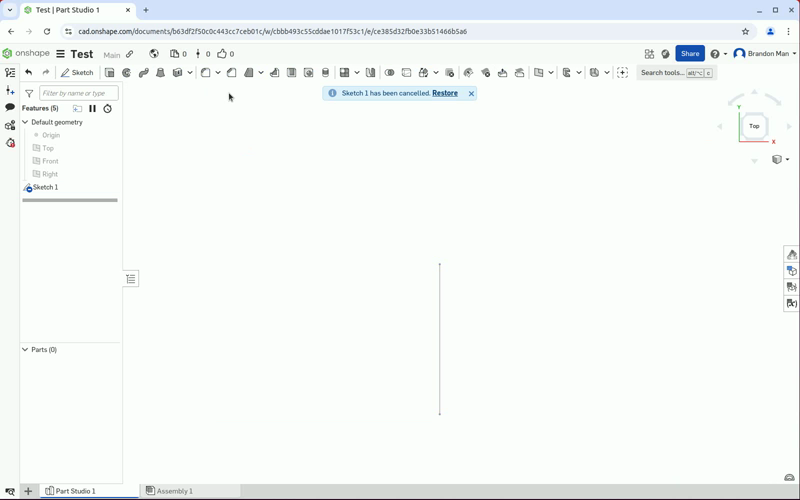
key(shift+s)
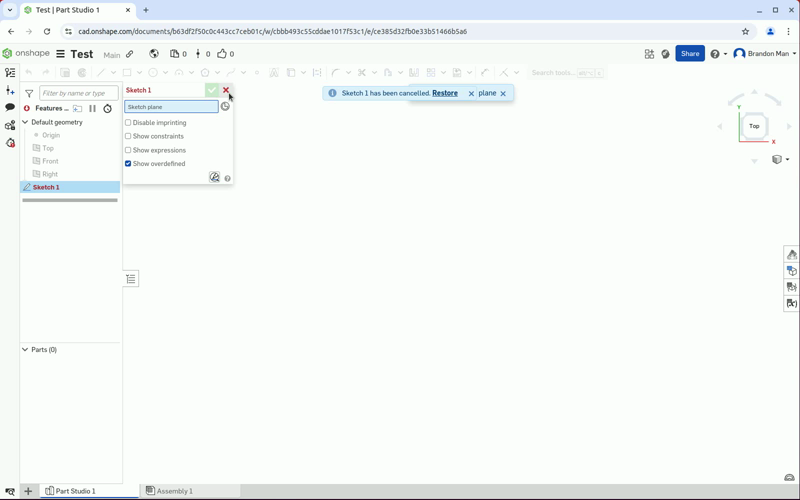
mouse_move(73, 150)
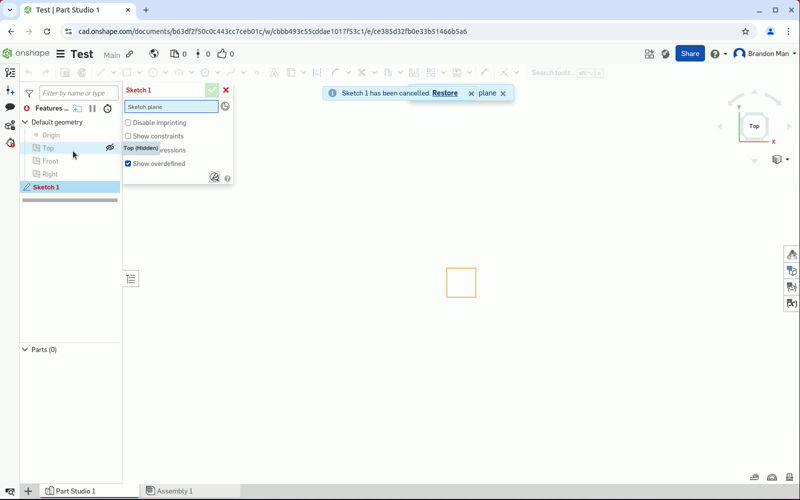
click(73, 150)
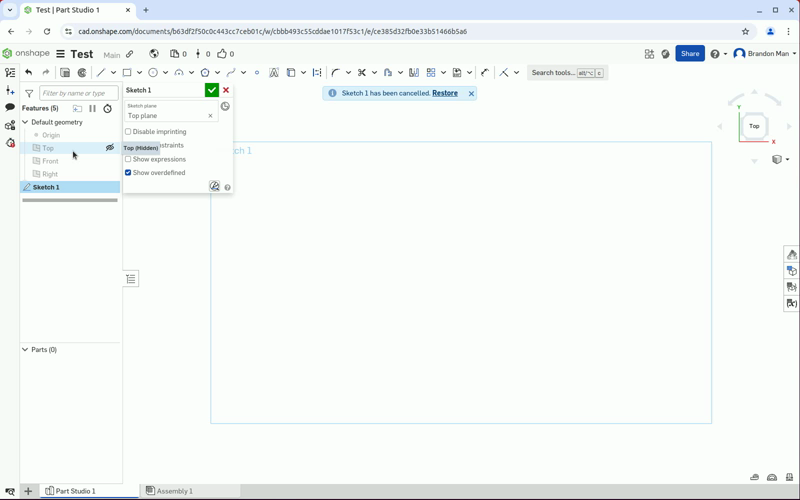
mouse_move(73, 352)
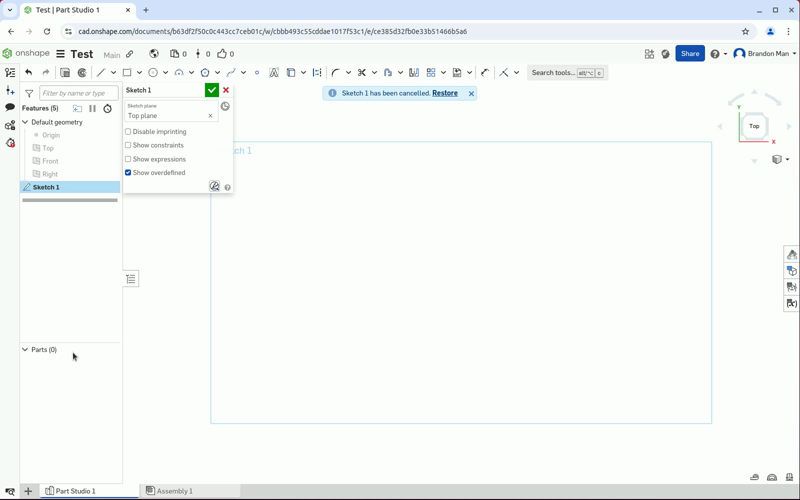
key(y)
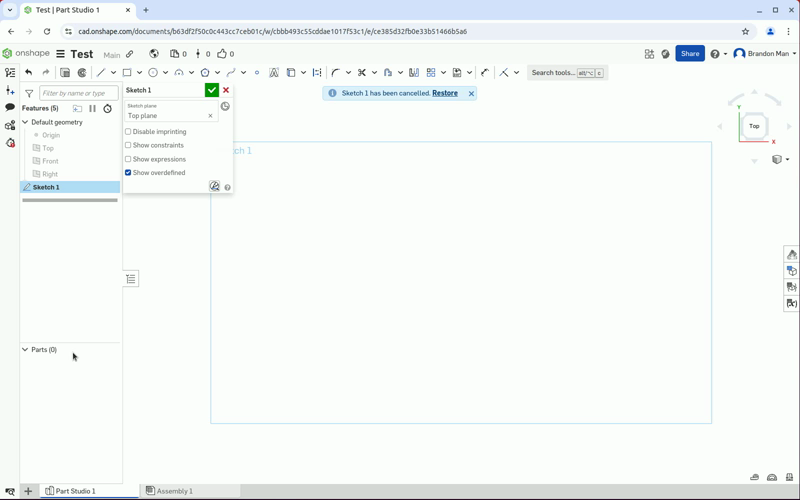
key(l)
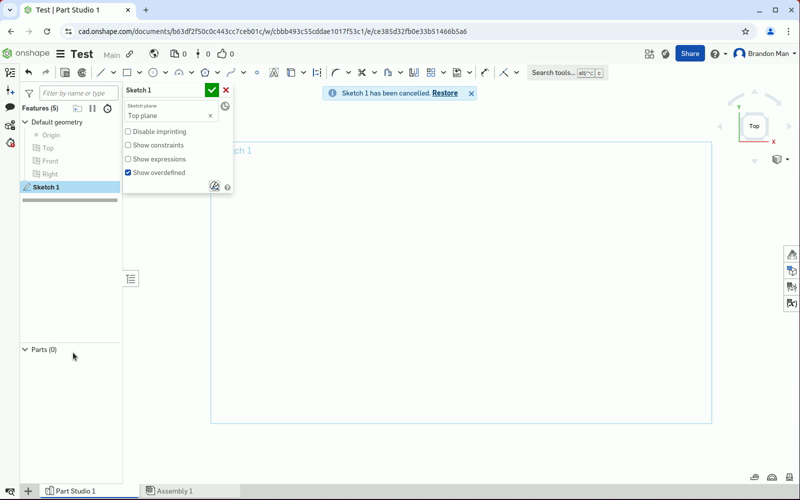
key_down(shift)
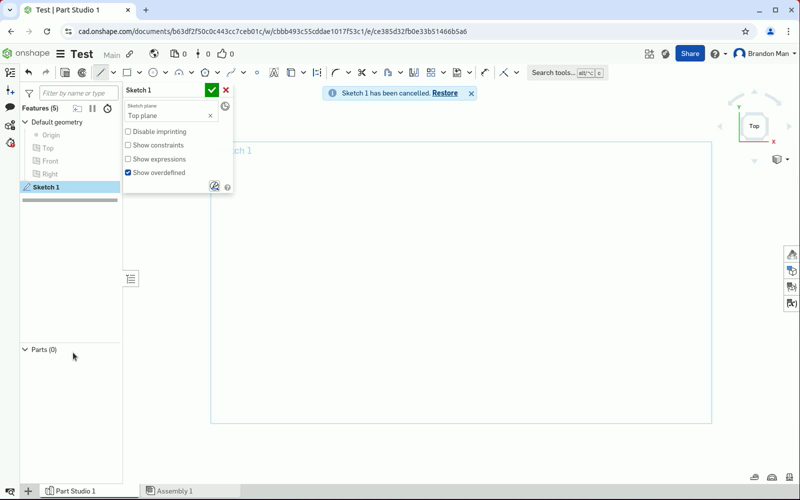
mouse_move(460, 294)
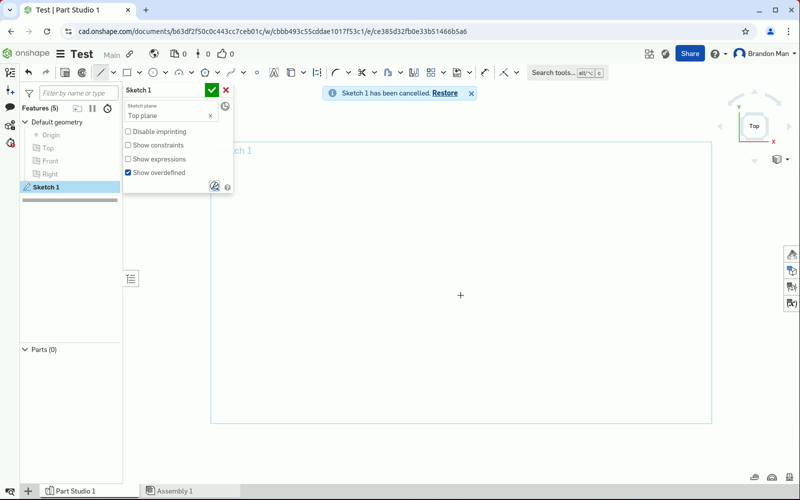
click(460, 294)
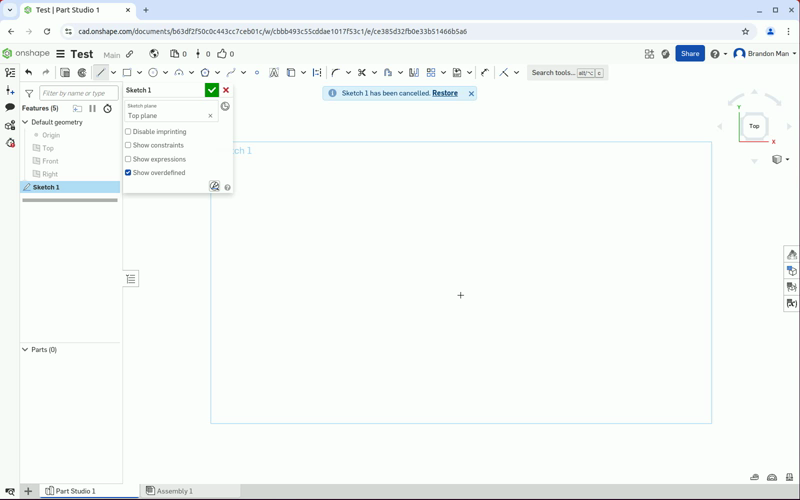
key_up(shift)
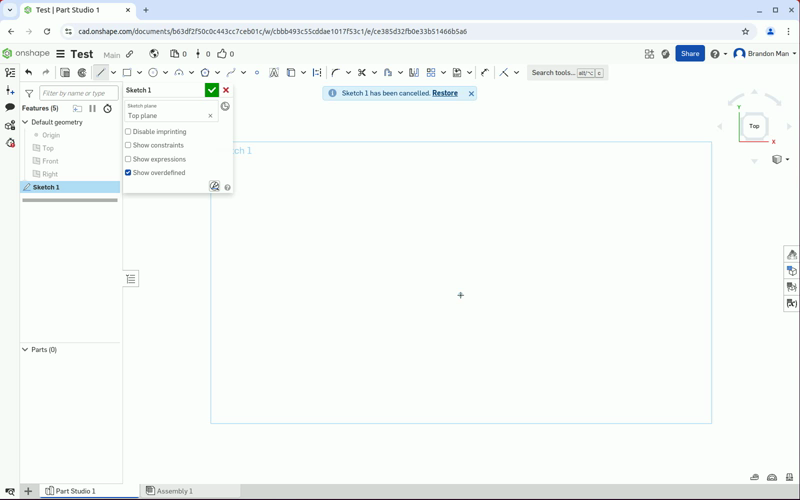
key_down(shift)
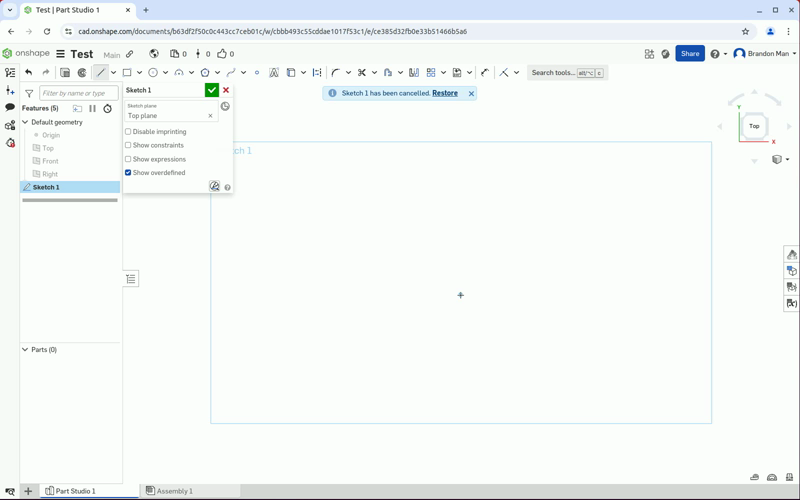
mouse_move(490, 294)
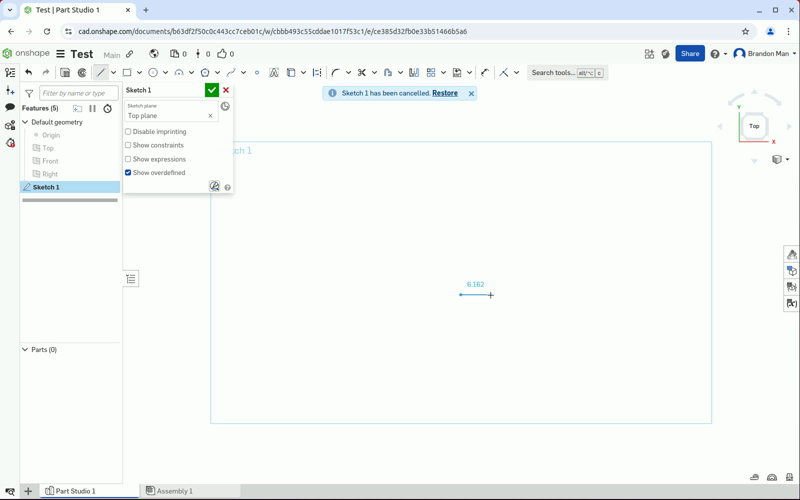
mouse_move(473, 294)
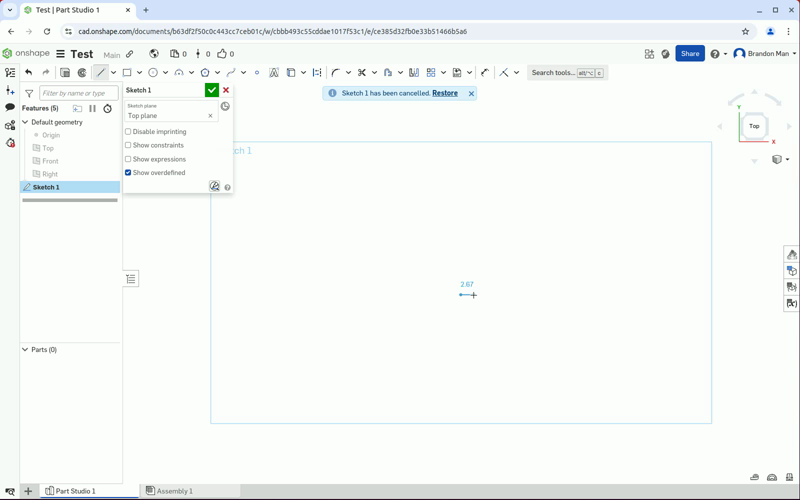
click(473, 294)
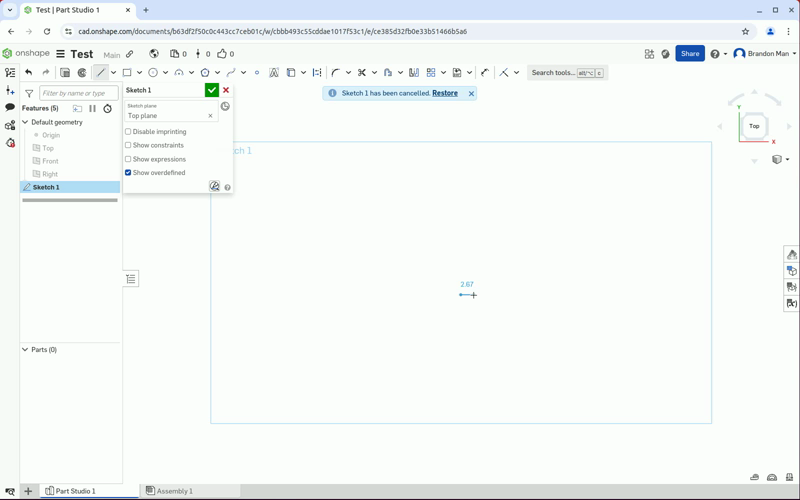
key_up(shift)
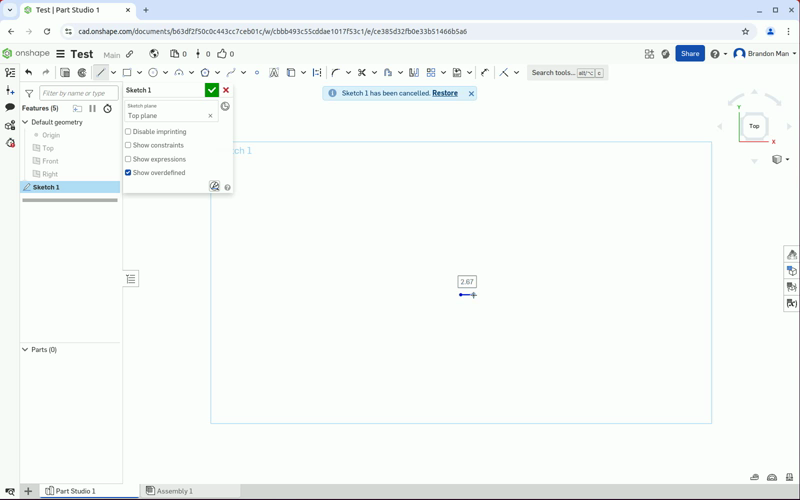
key_down(shift)
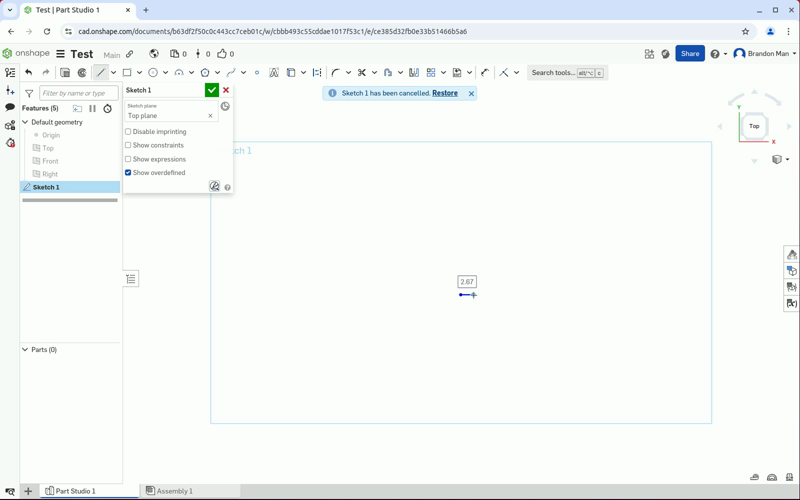
mouse_move(503, 294)
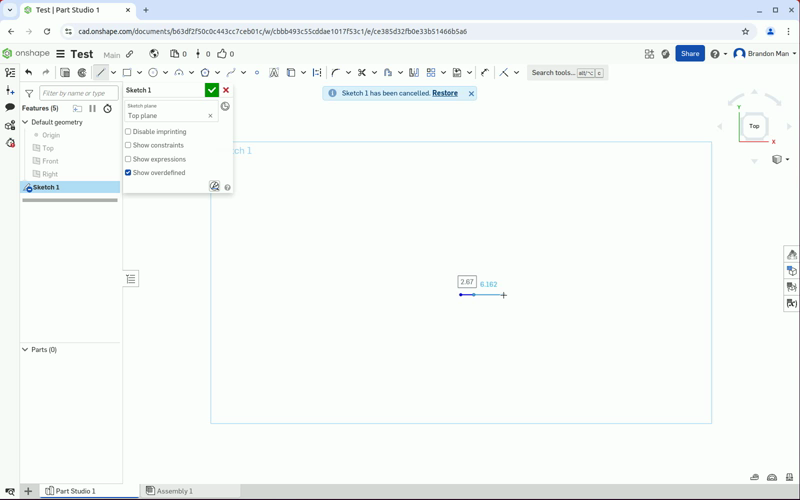
mouse_move(473, 281)
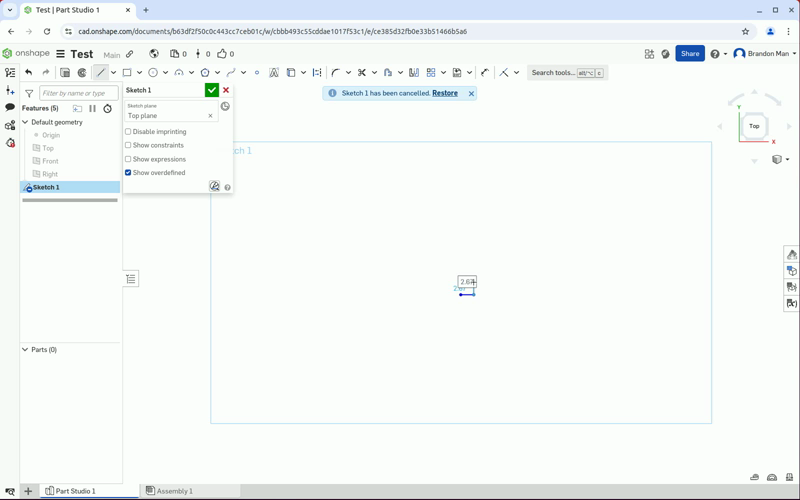
click(473, 281)
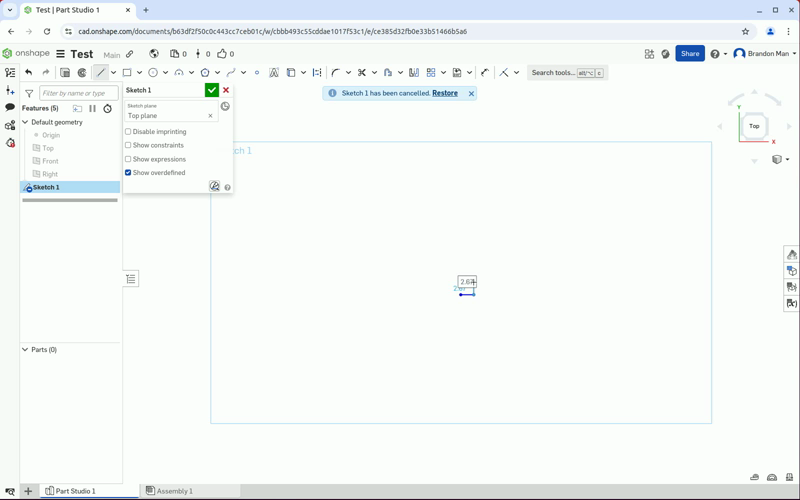
key_up(shift)
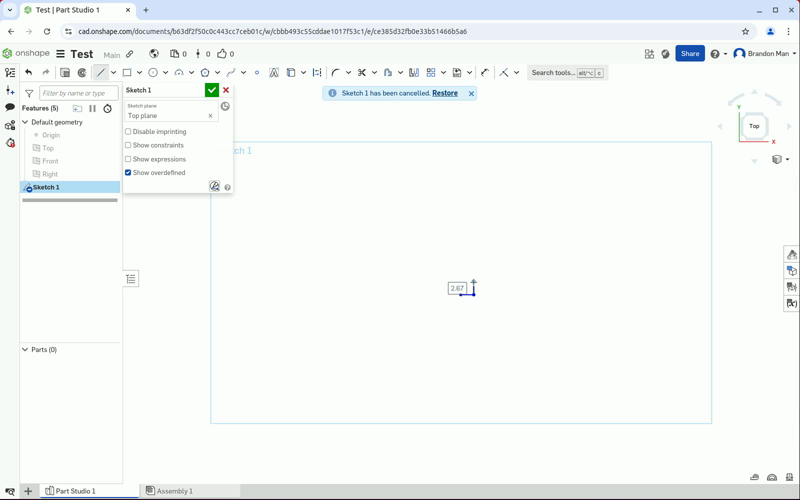
key_down(shift)
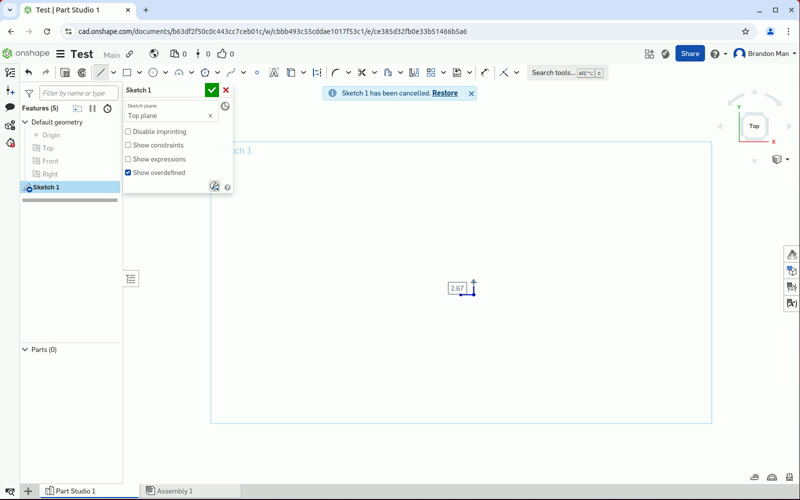
mouse_move(503, 281)
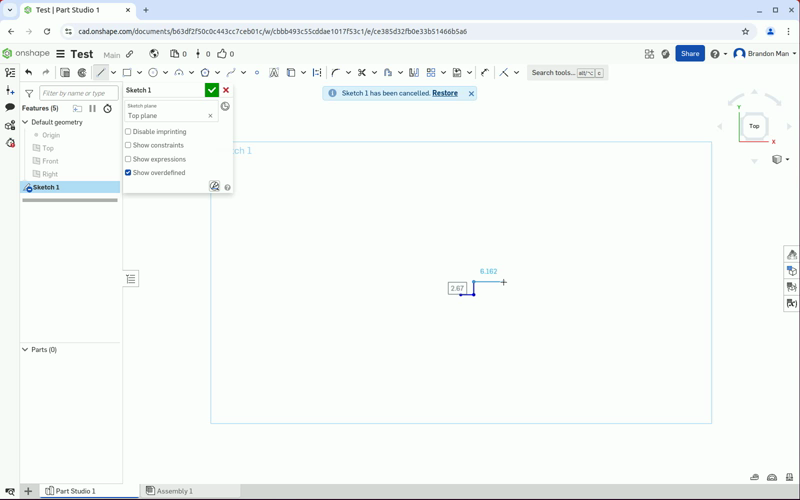
mouse_move(460, 281)
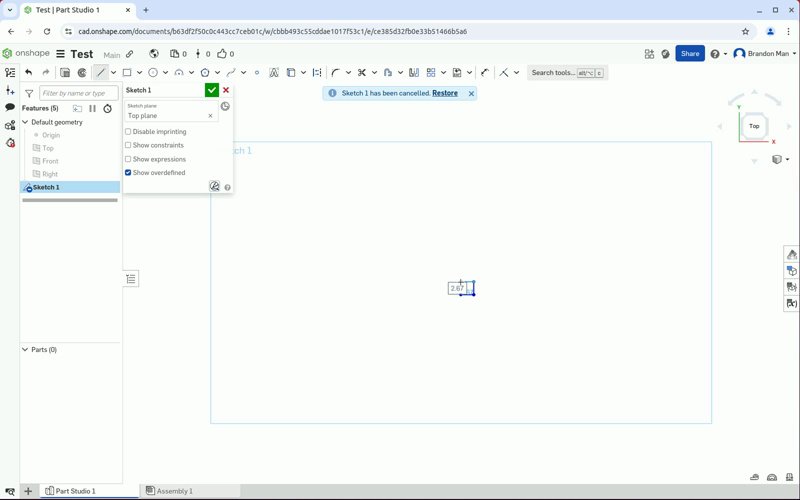
click(460, 281)
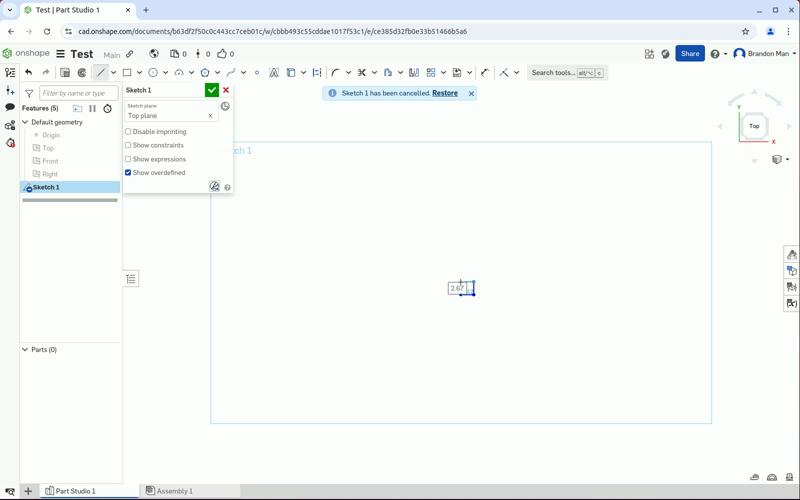
key_up(shift)
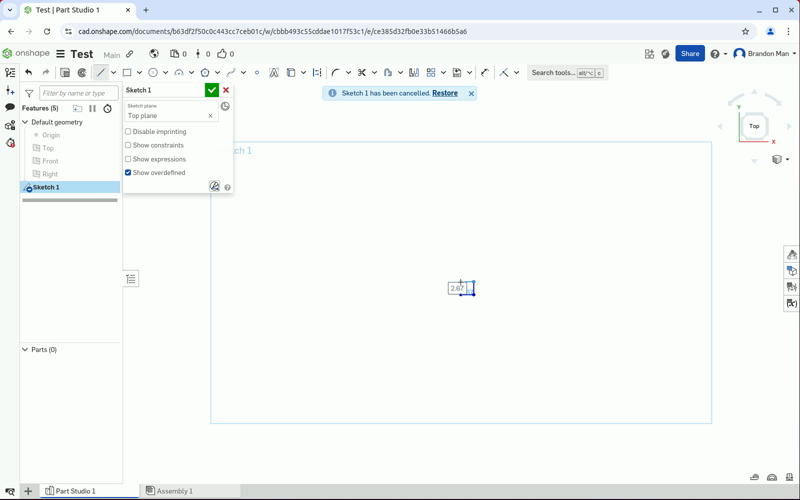
mouse_move(490, 281)
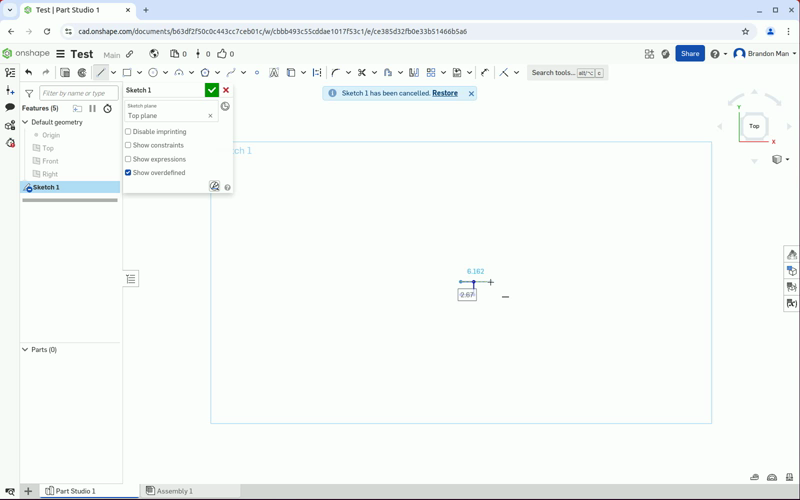
key_down(shift)
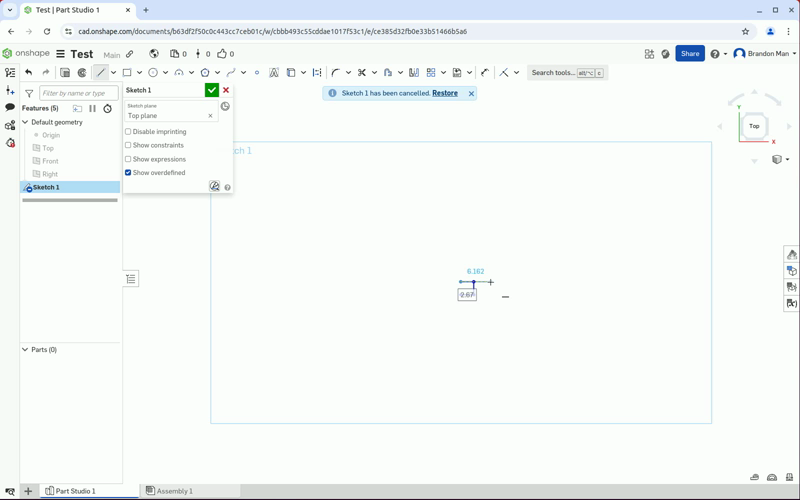
mouse_move(460, 294)
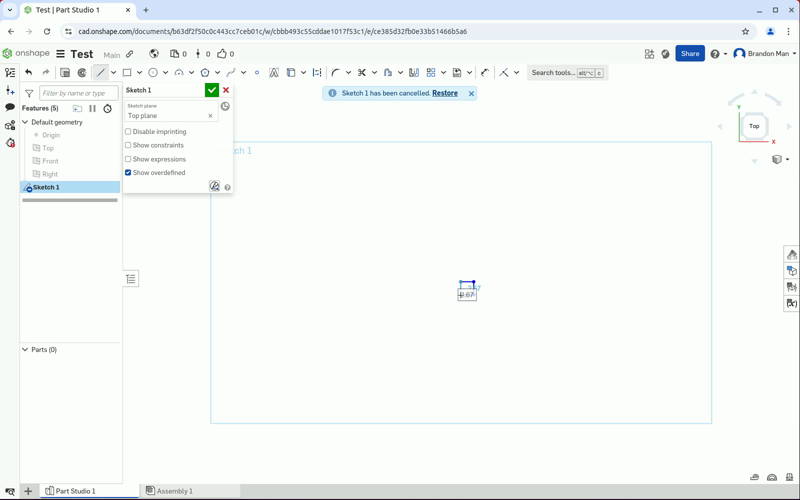
key_up(shift)
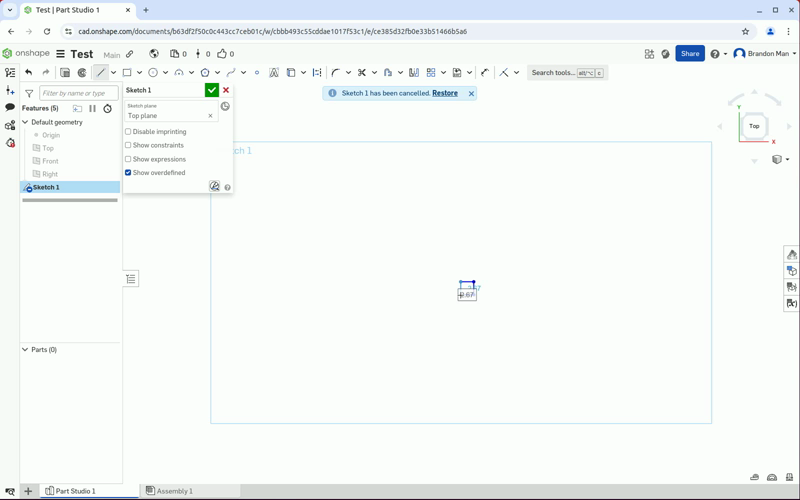
click(460, 294)
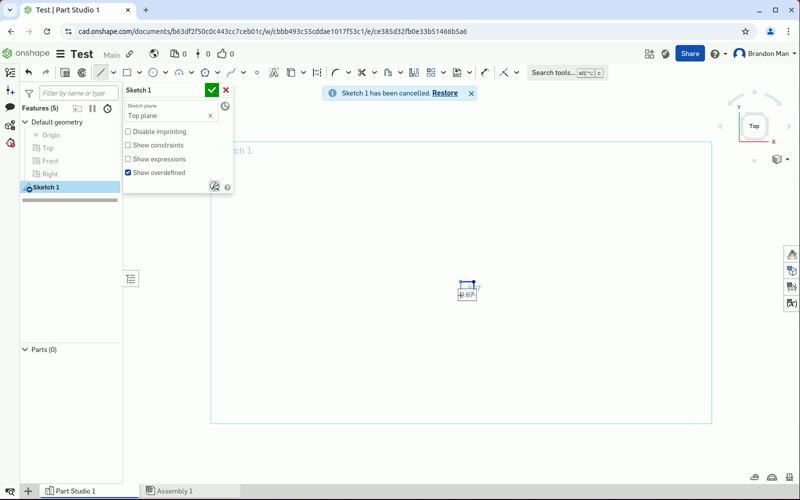
key(esc)
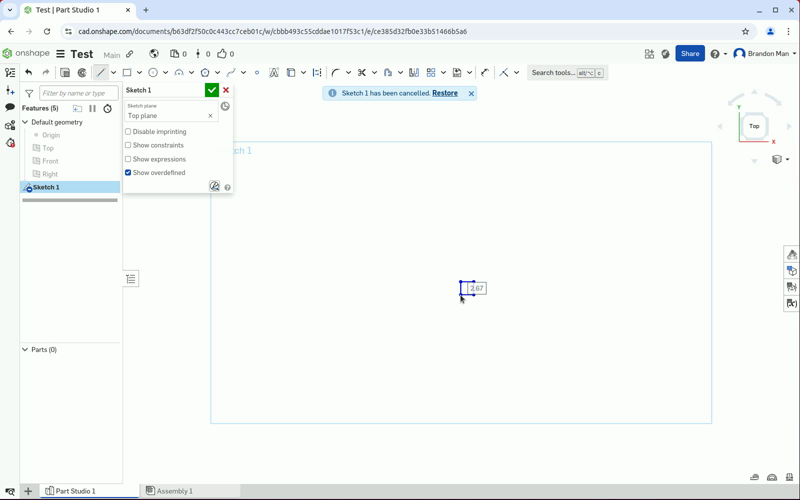
mouse_move(468, 288)
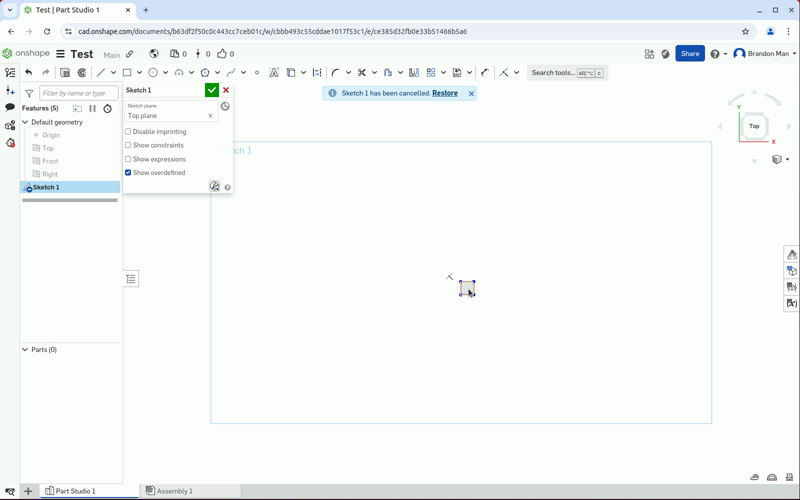
scroll(6)
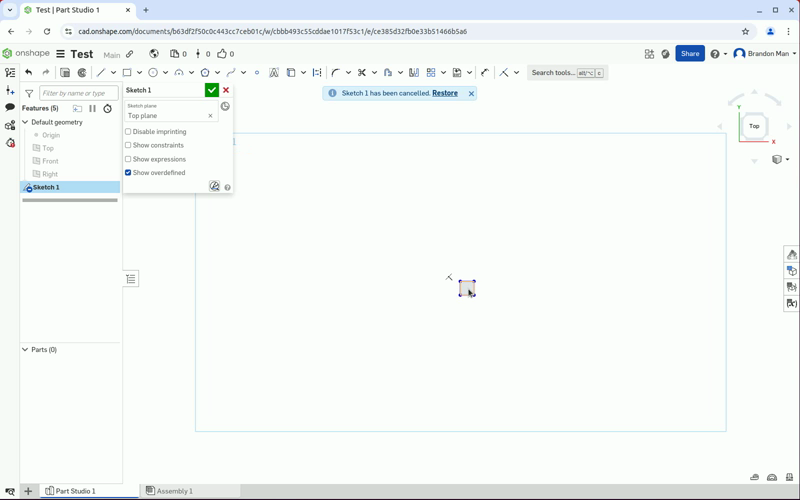
scroll(6)
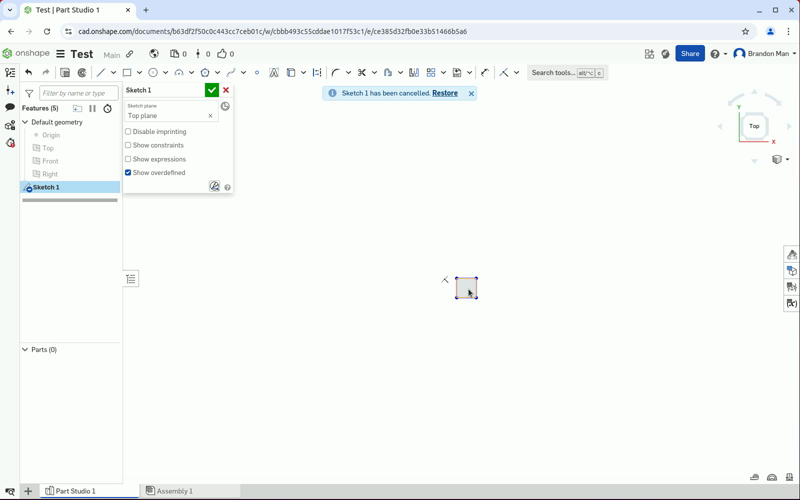
scroll(6)
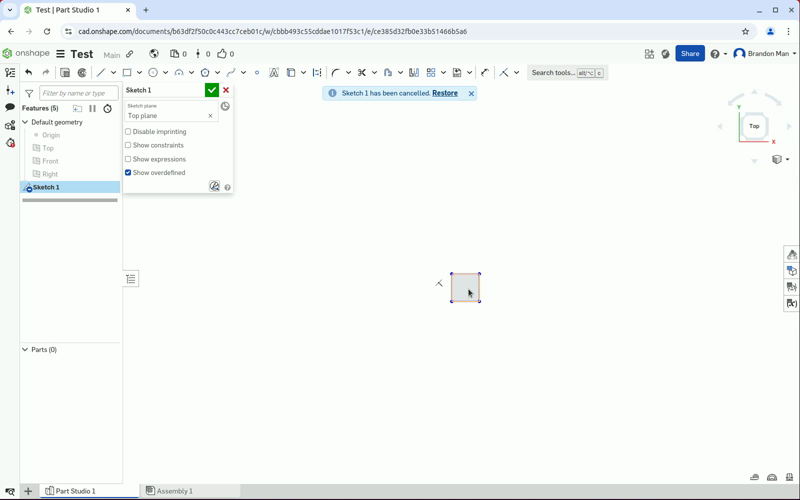
scroll(6)
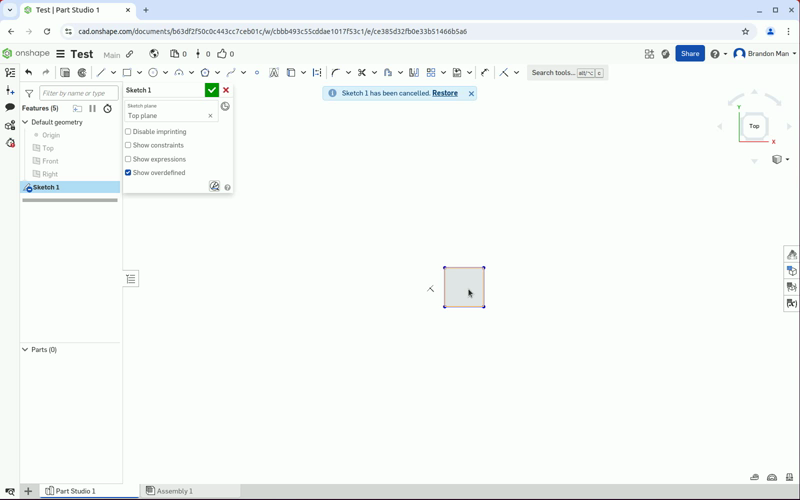
scroll(6)
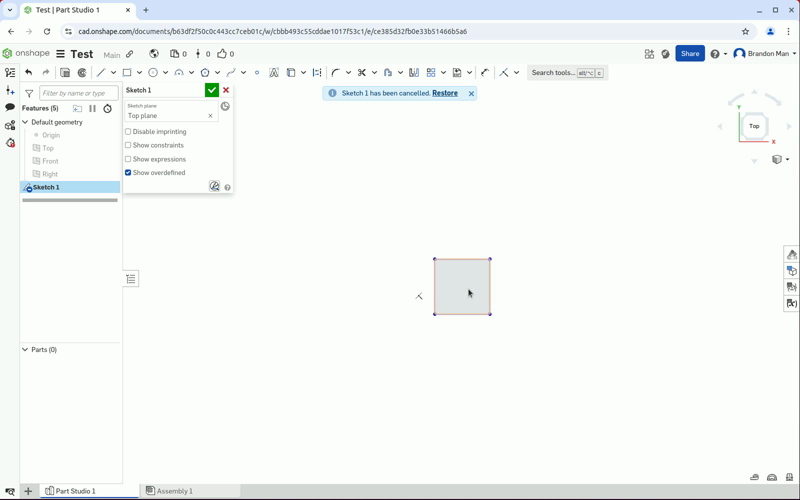
scroll(6)
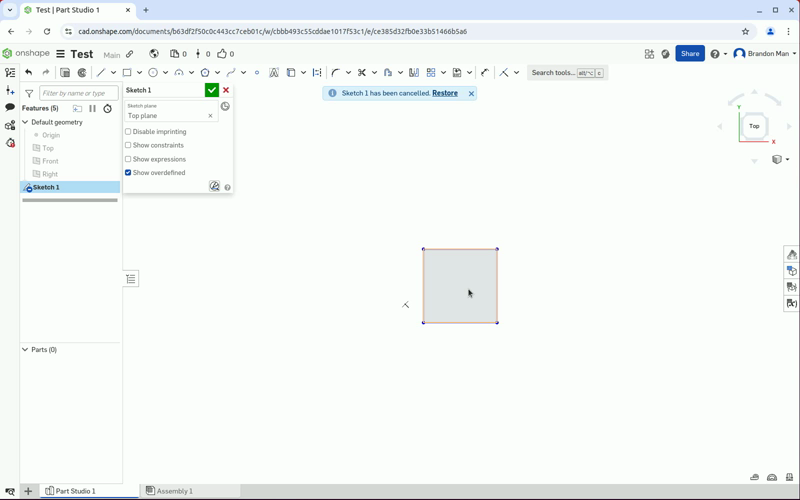
scroll(6)
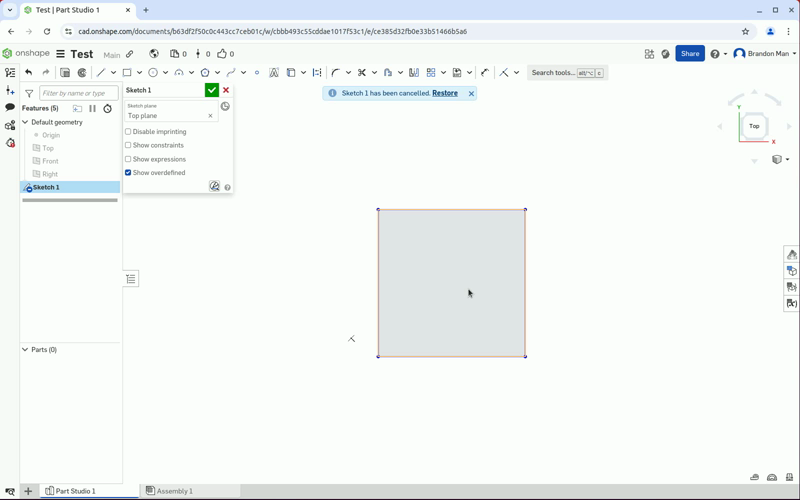
click(468, 288)
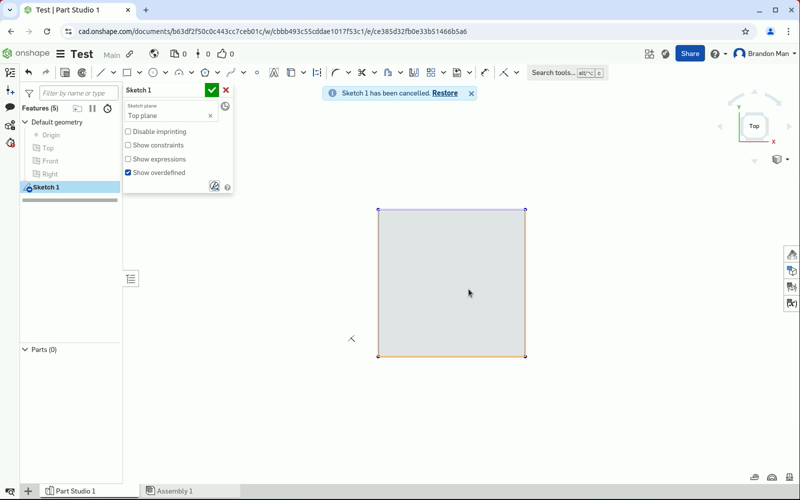
scroll(-6)
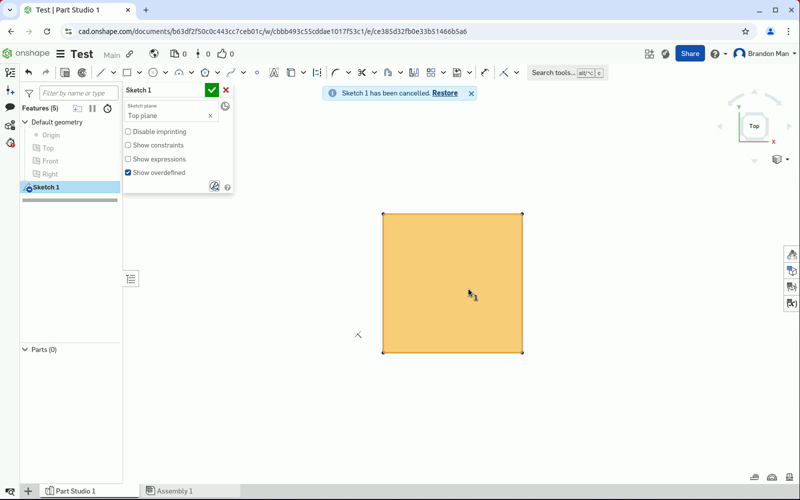
scroll(-6)
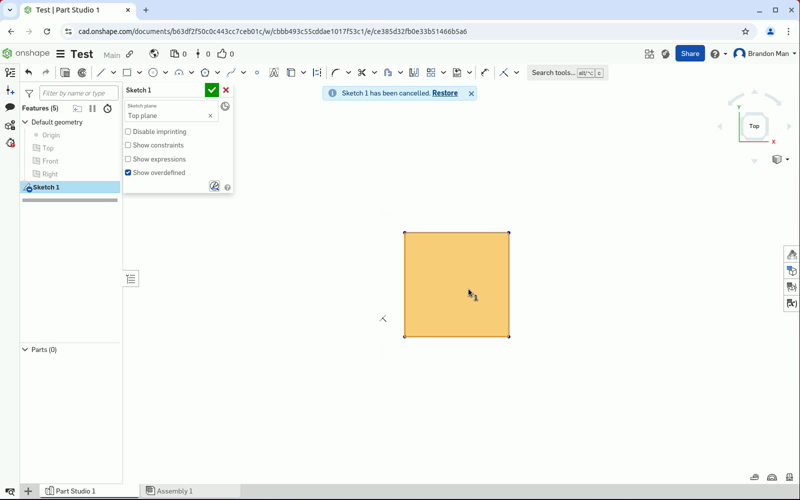
scroll(-6)
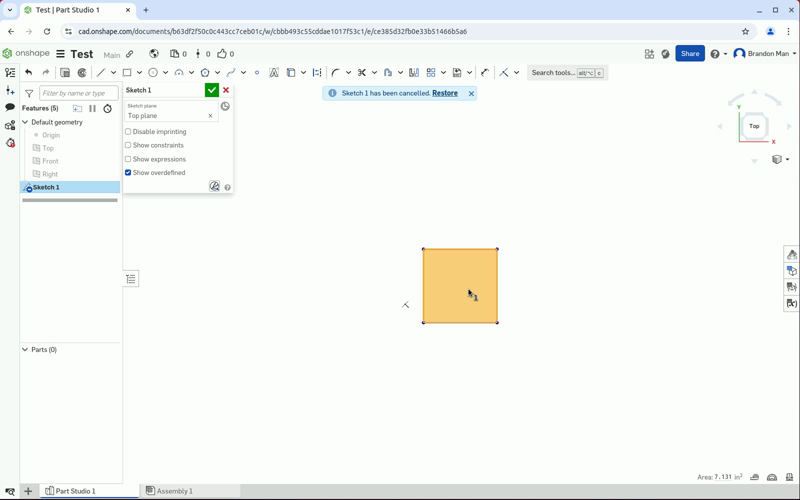
scroll(-6)
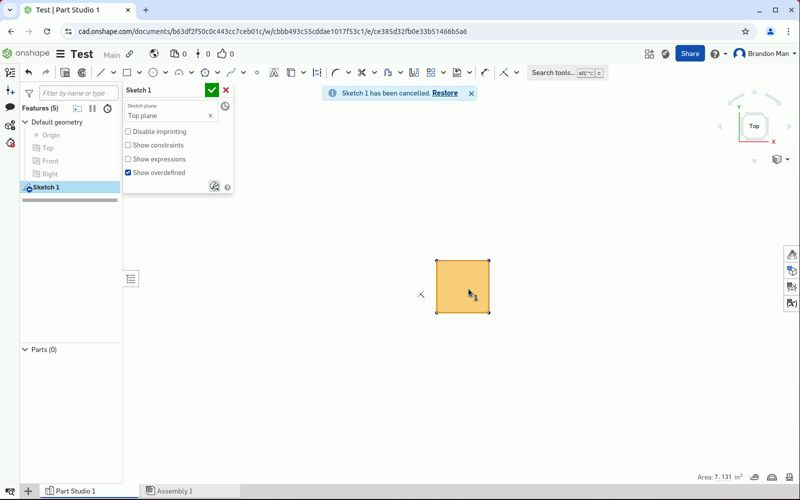
scroll(-6)
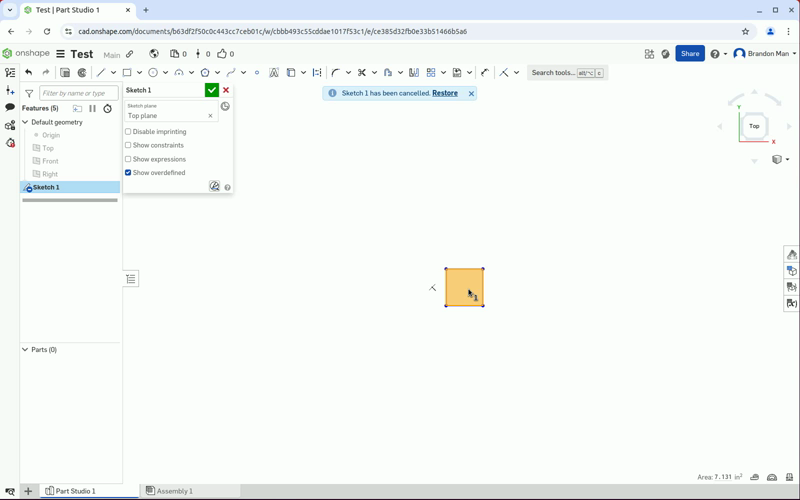
scroll(-6)
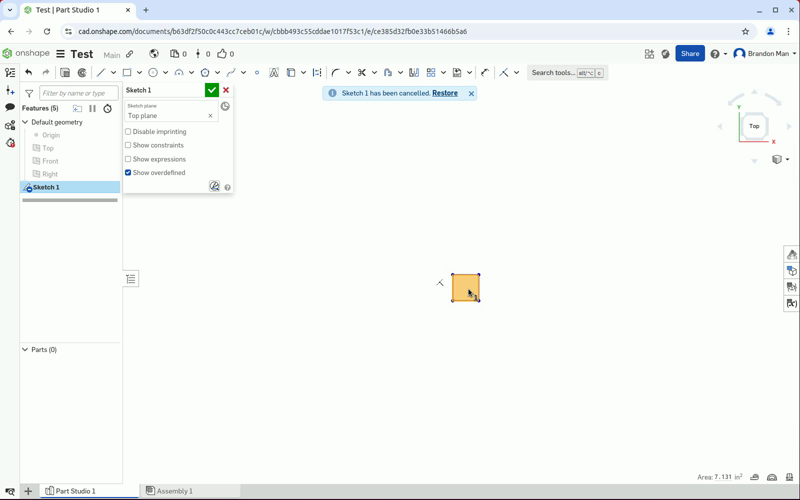
scroll(-6)
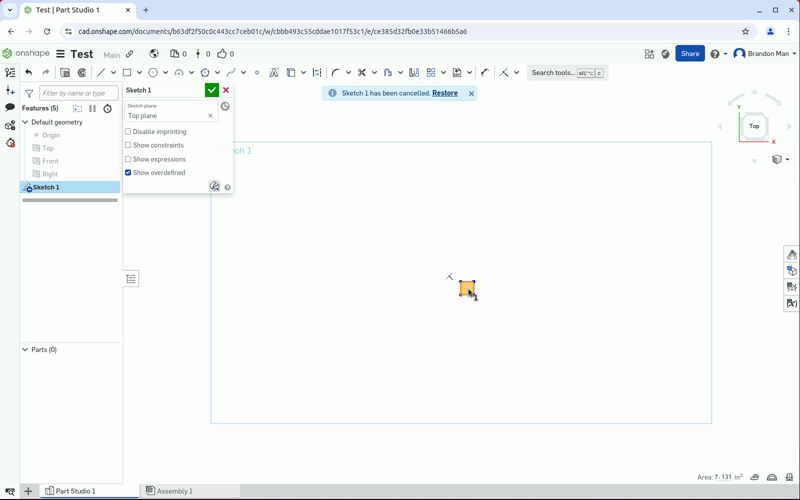
mouse_move(73, 352)
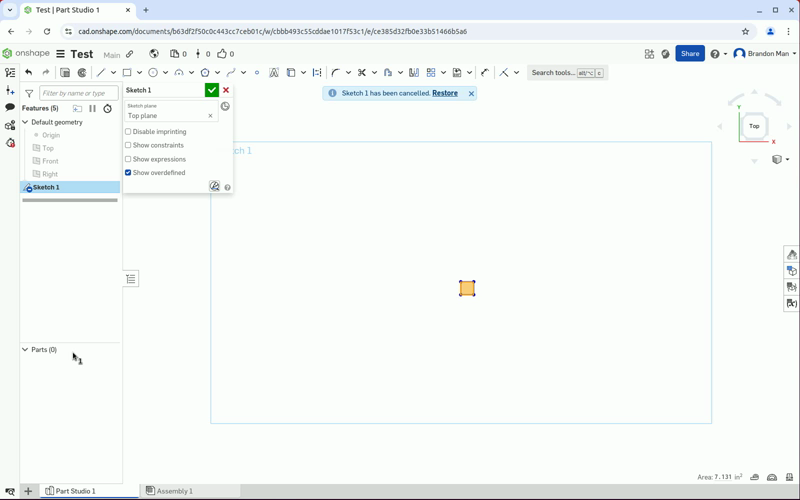
key(shift+y)
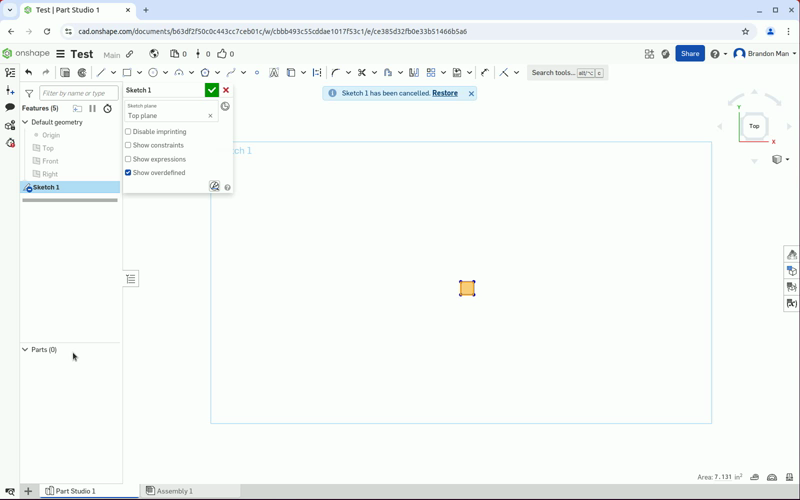
key(shift+e)
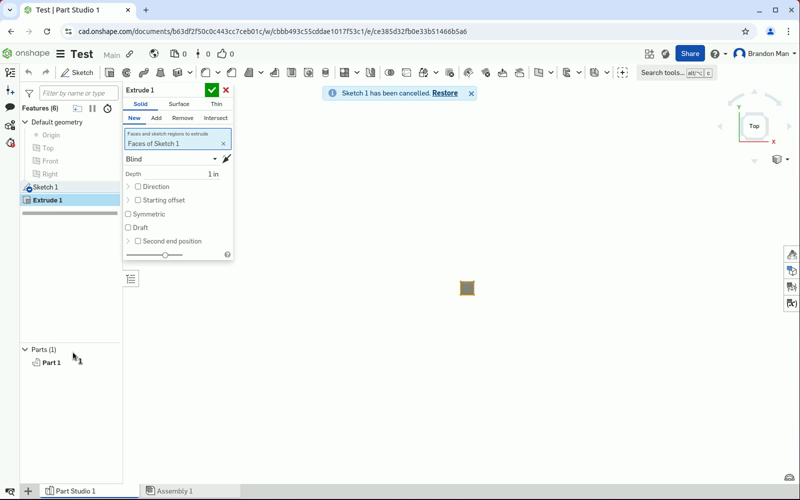
mouse_move(143, 106)
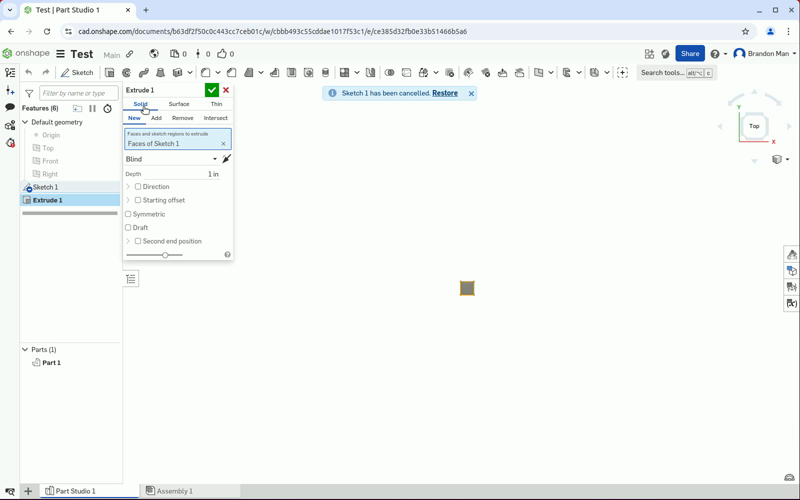
click(143, 106)
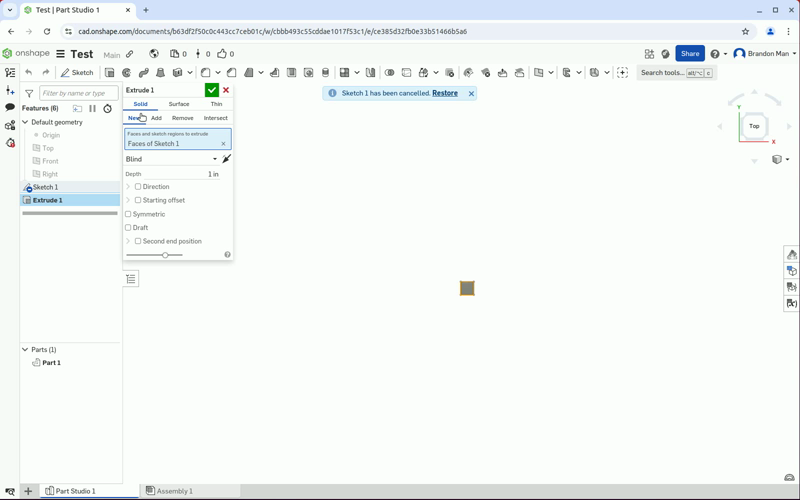
mouse_move(137, 120)
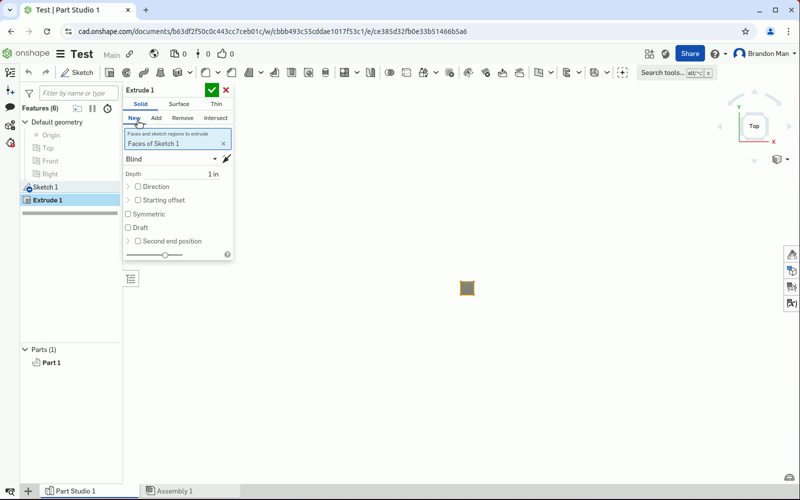
click(137, 120)
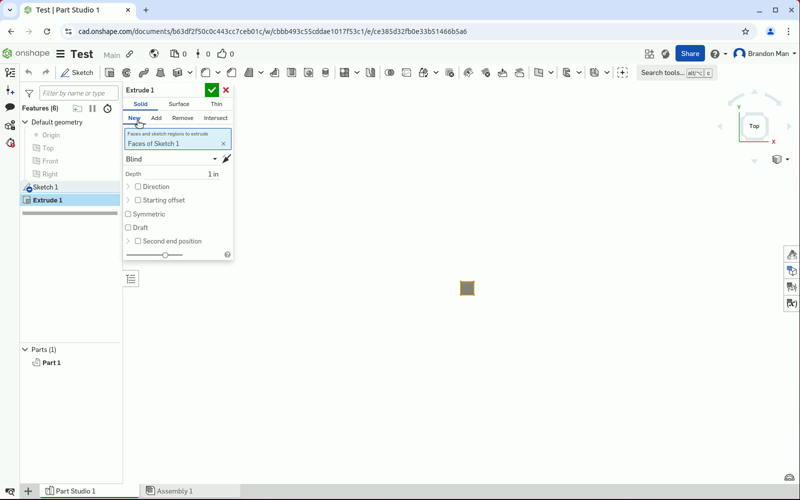
key(tab, 4)
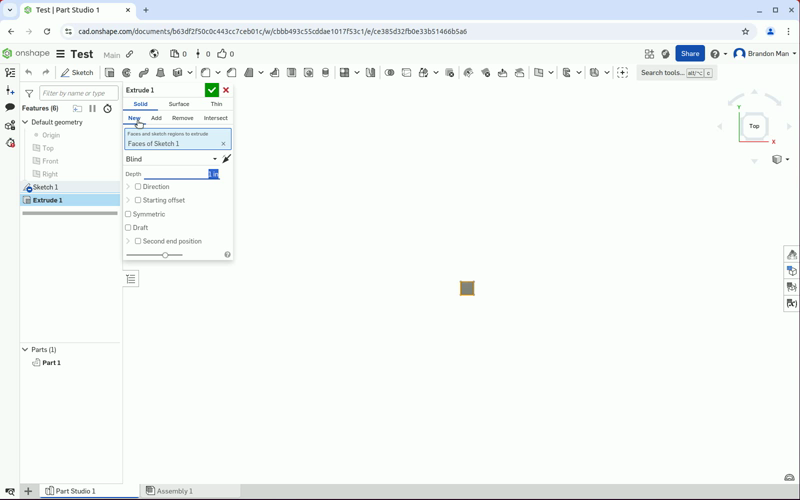
text(23.108)
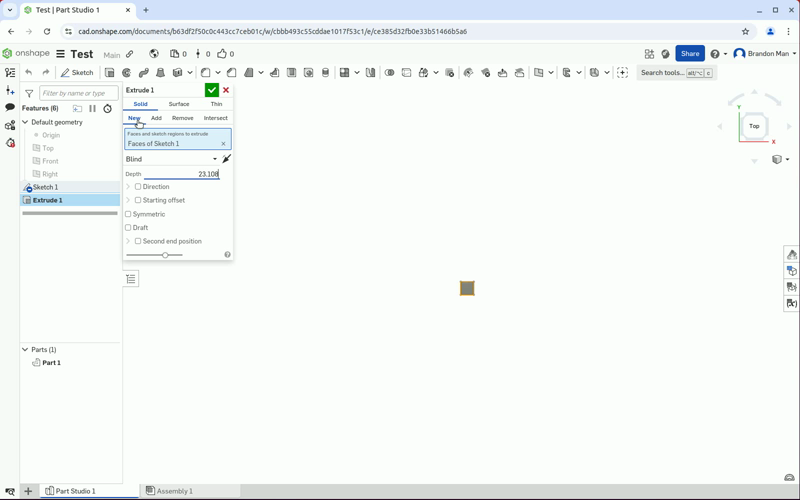
key(enter)
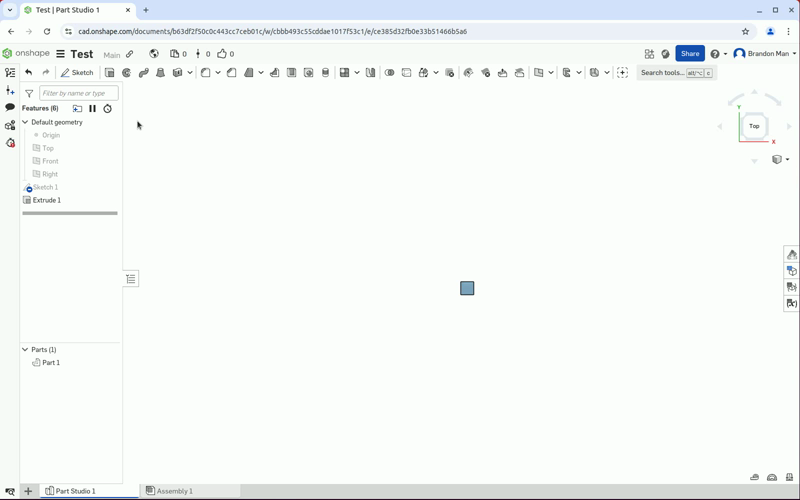
key(shift+h)
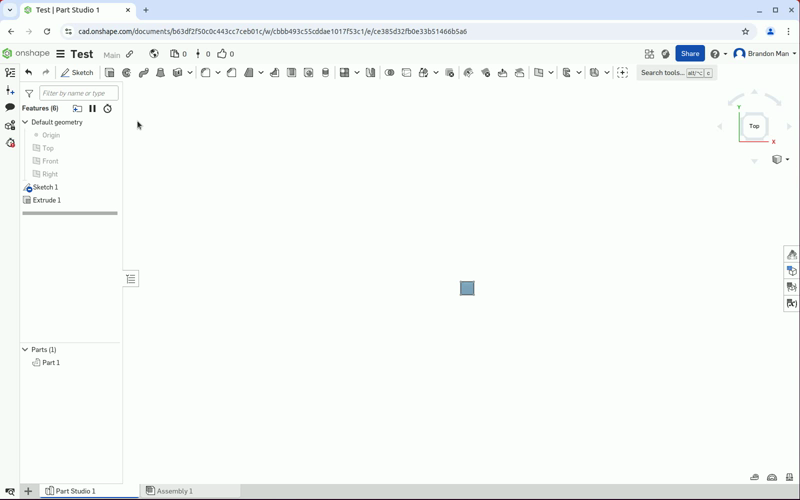
key(shift+h)
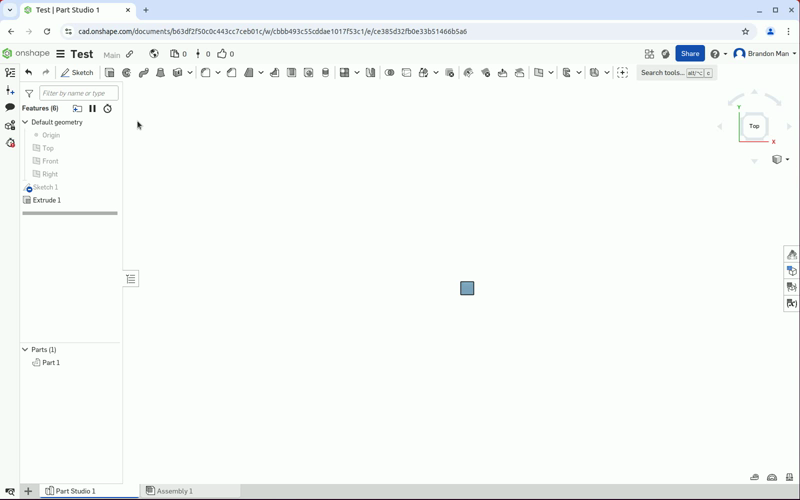
mouse_move(73, 189)
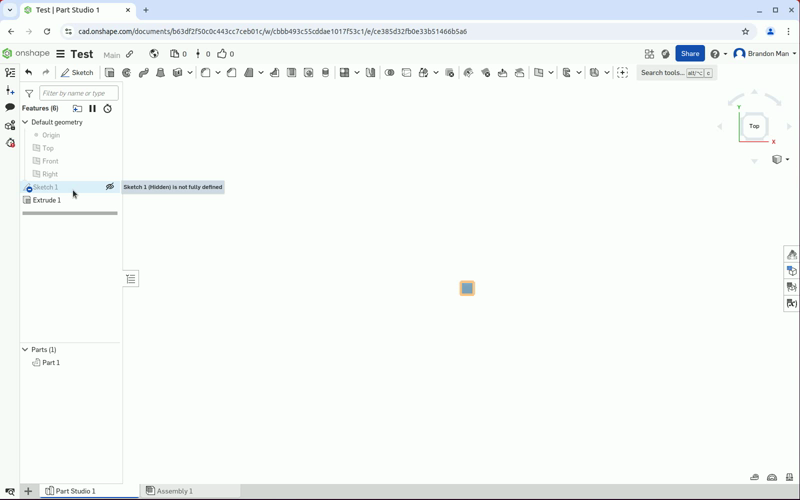
click(73, 189)
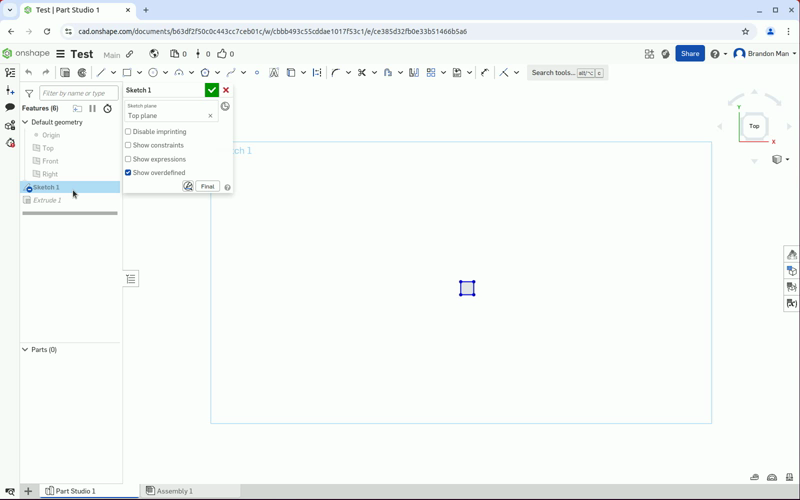
mouse_move(229, 92)
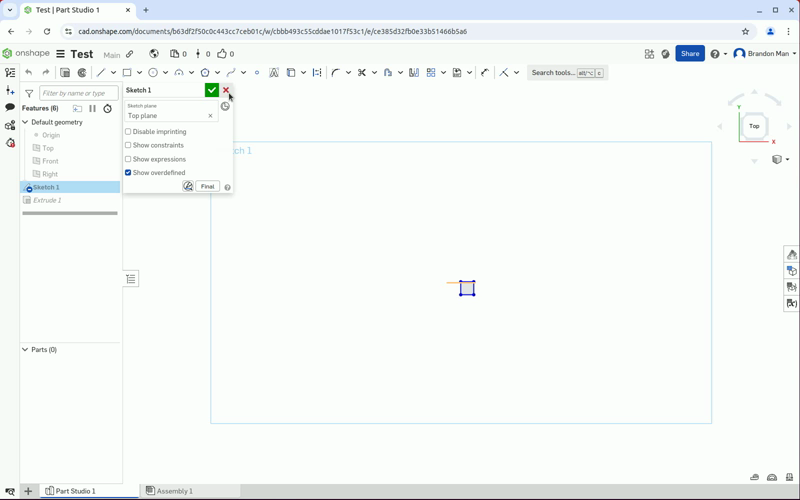
click(229, 92)
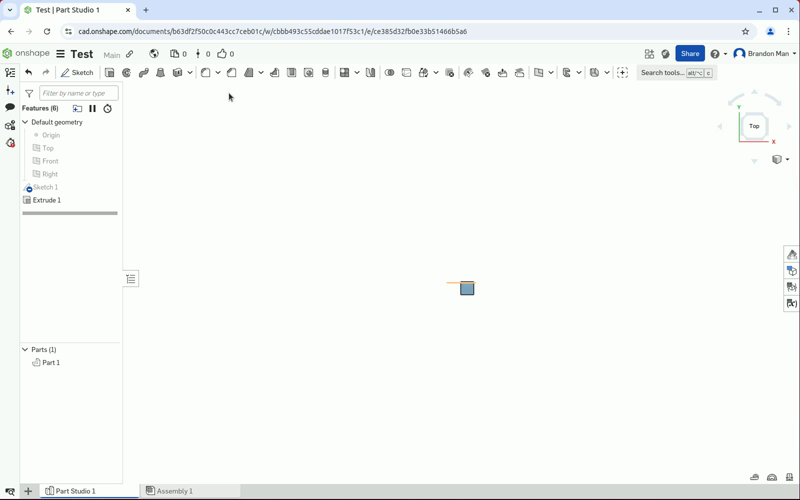
mouse_move(73, 352)
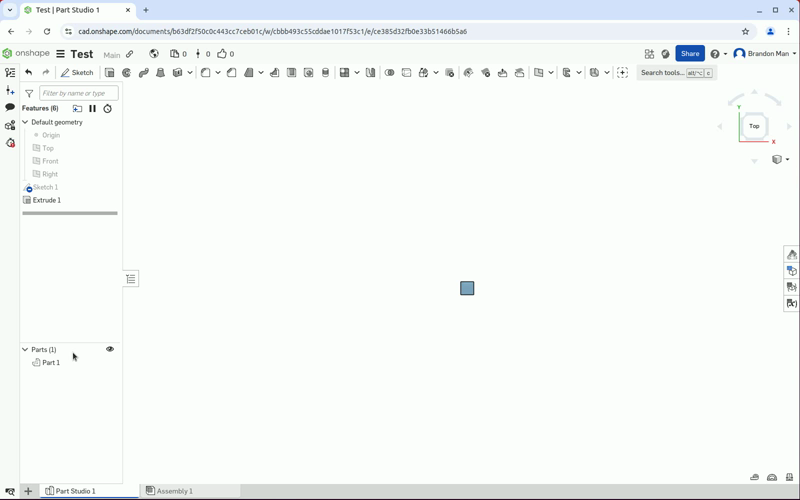
key(y)
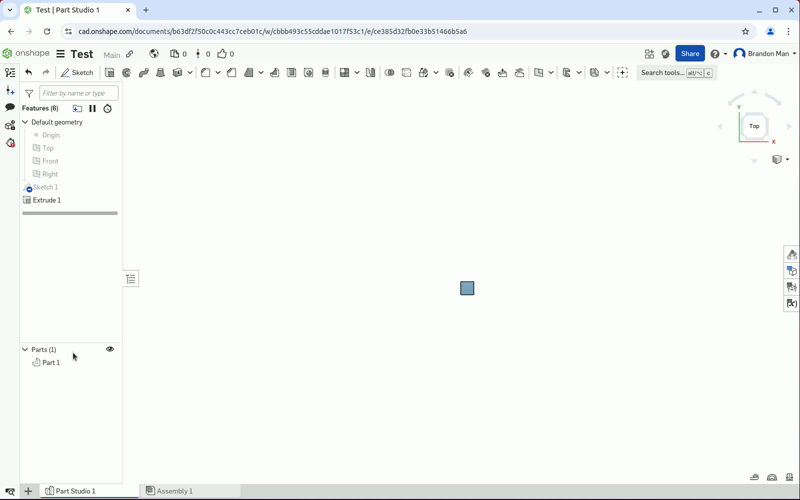
key(shift+p)
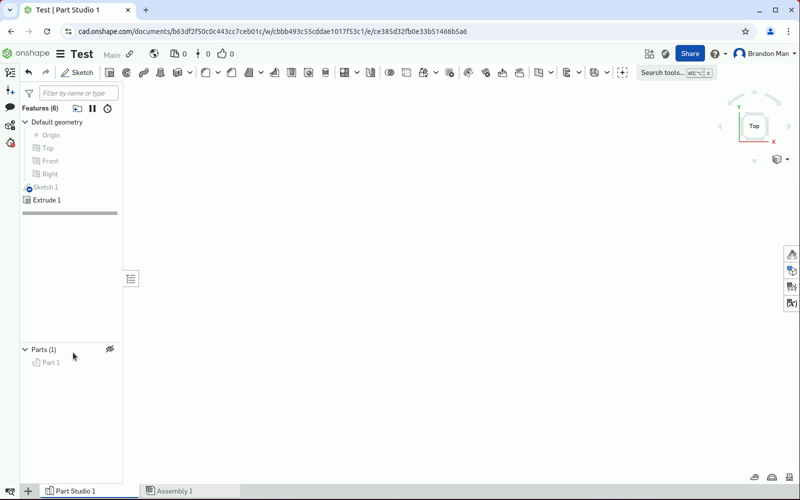
key(space)
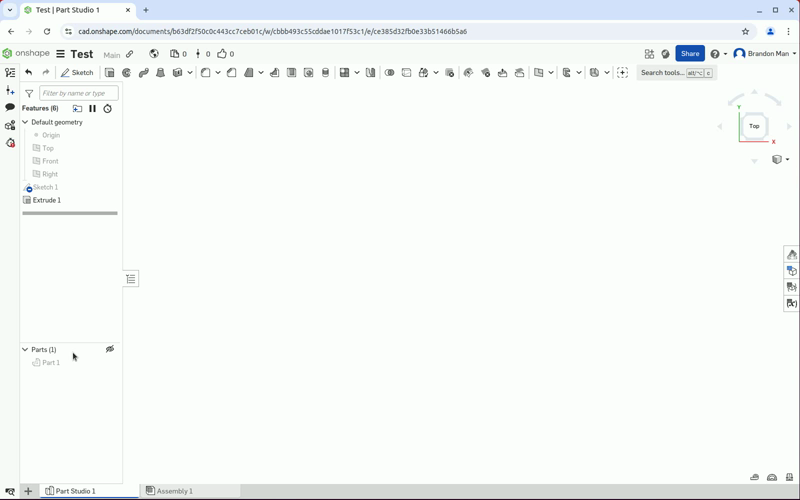
key_down(shift)
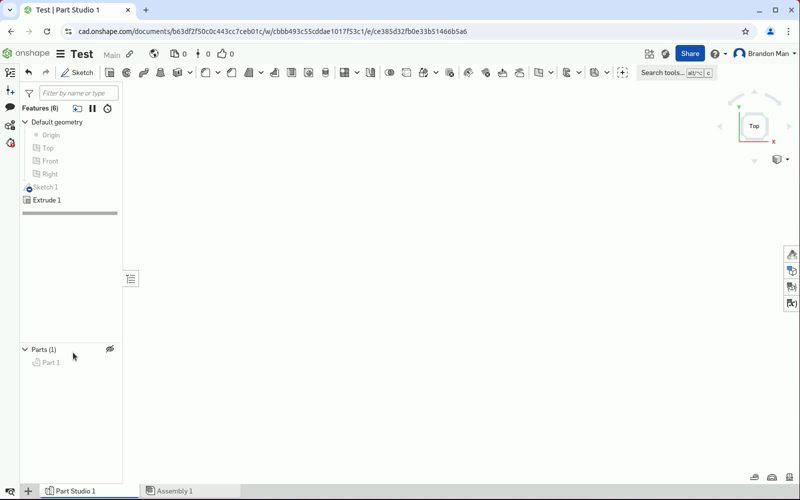
key(up)
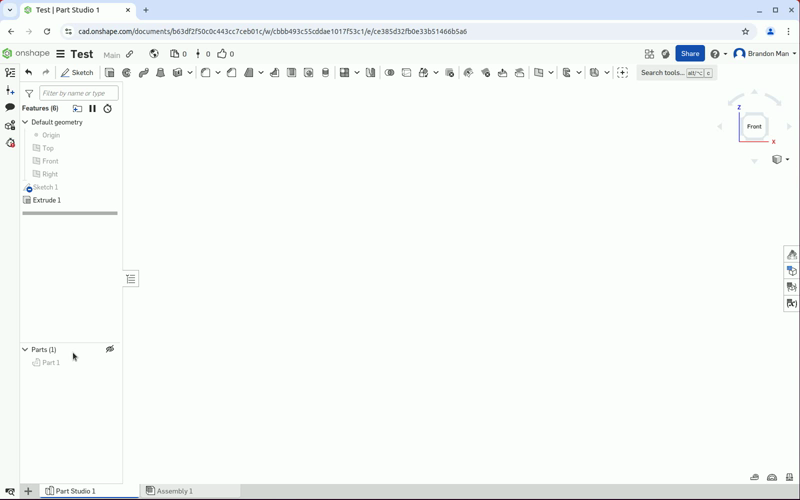
key_up(shift)
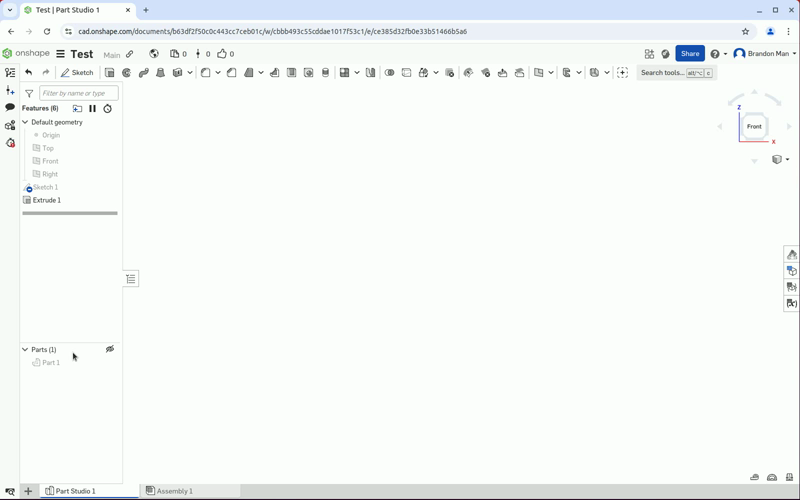
mouse_move(73, 352)
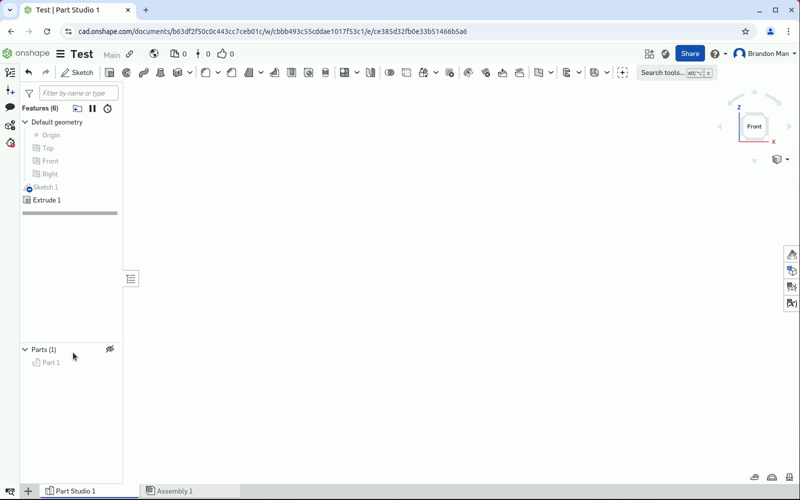
key(shift+y)
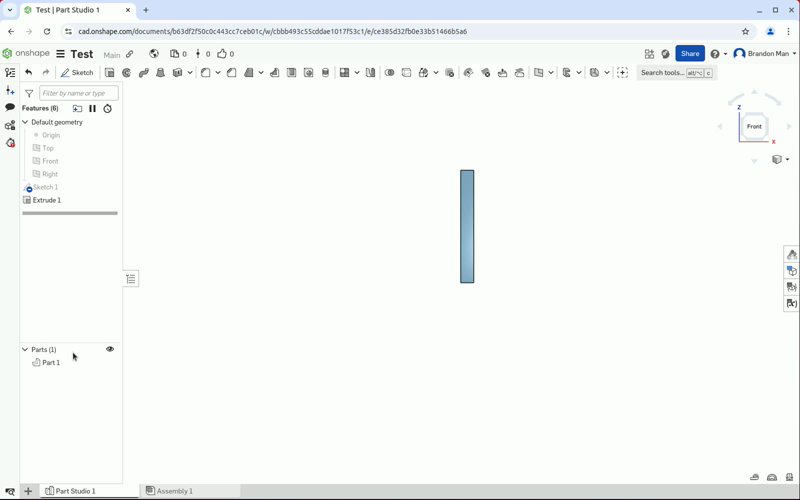
mouse_move(541, 75)
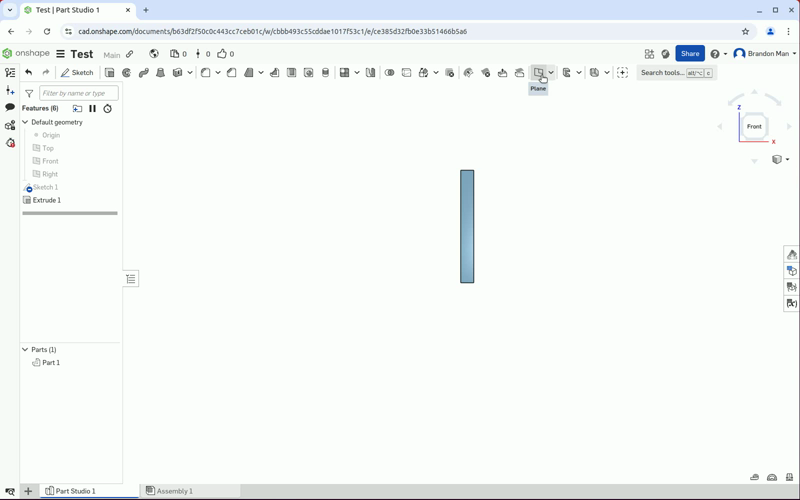
click(541, 75)
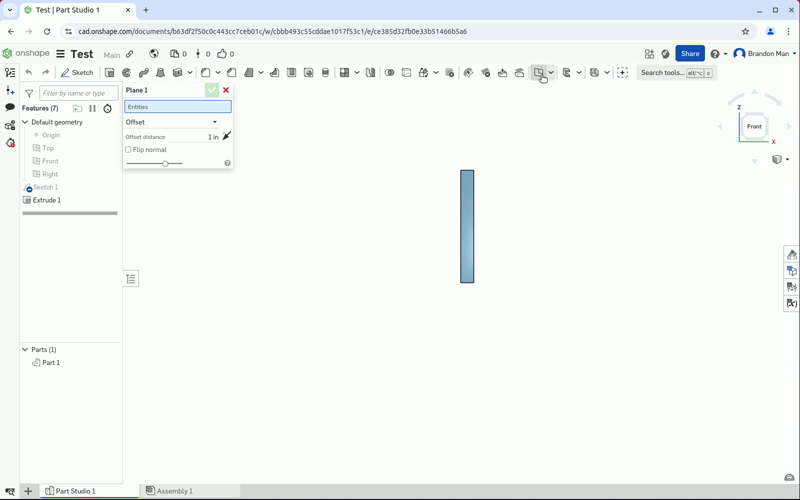
mouse_move(73, 163)
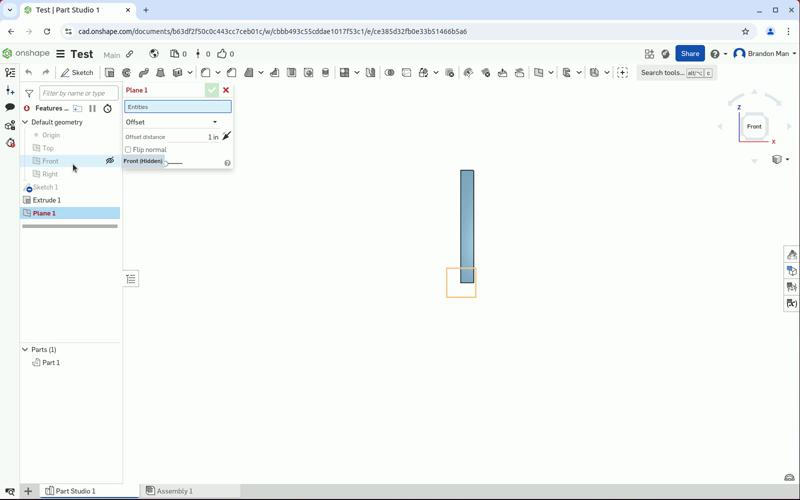
click(73, 163)
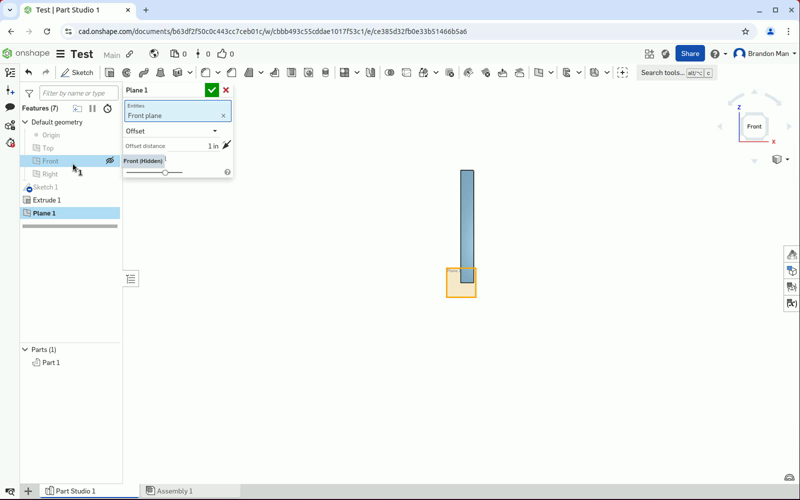
key(tab, 2)
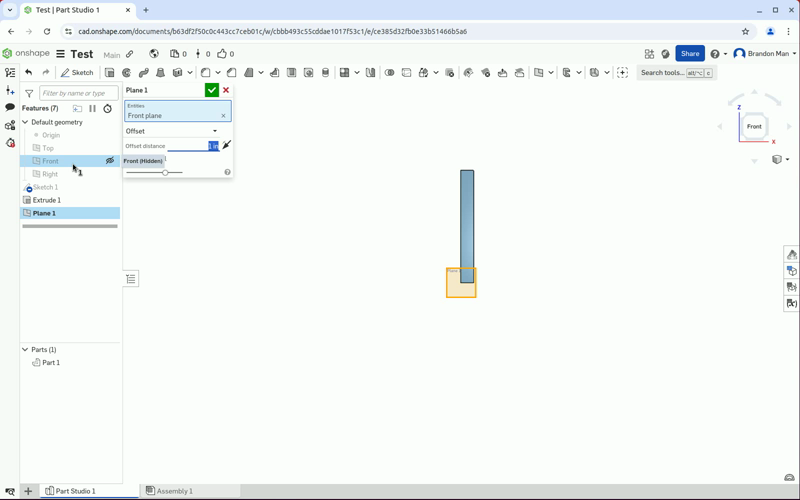
text(2.403)
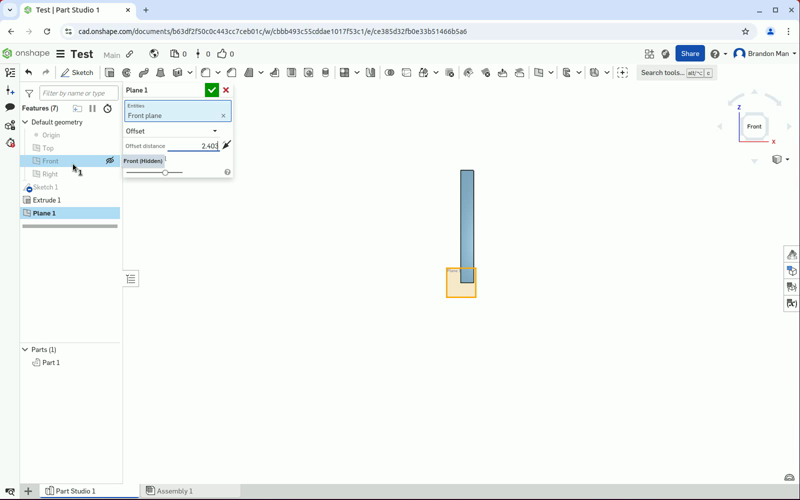
key(enter, 2)
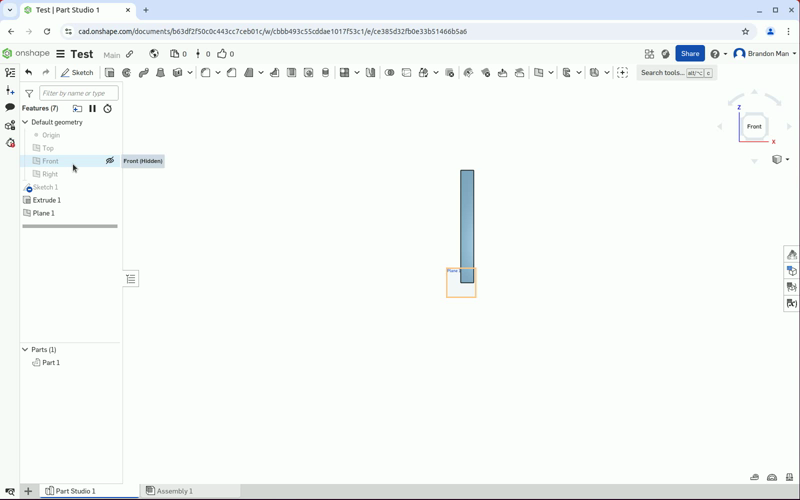
key(shift+s)
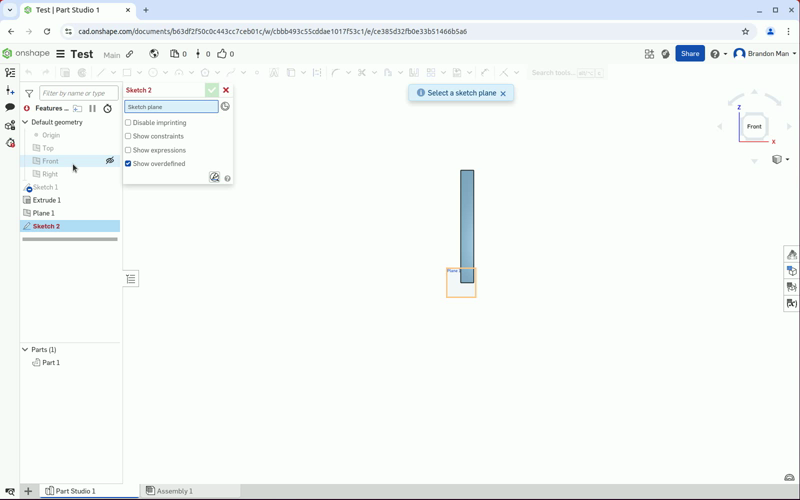
mouse_move(73, 215)
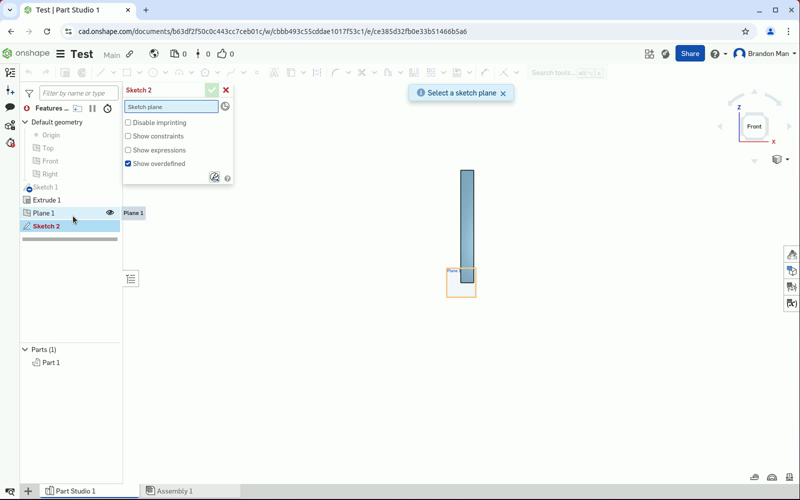
click(73, 215)
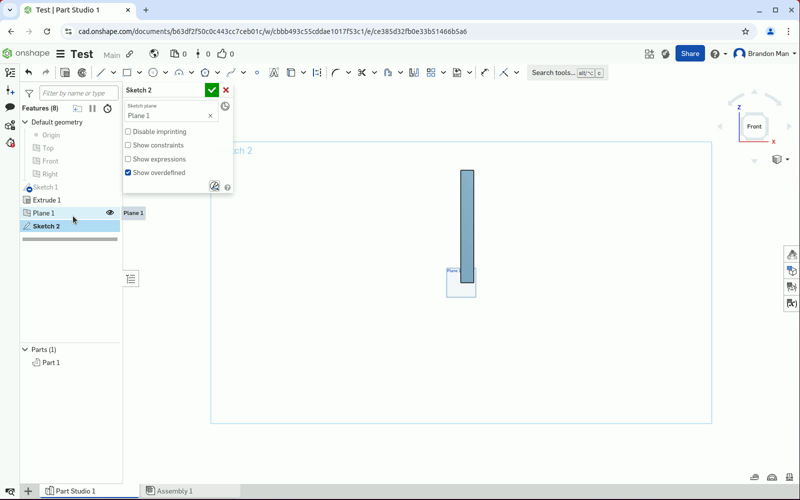
mouse_move(73, 352)
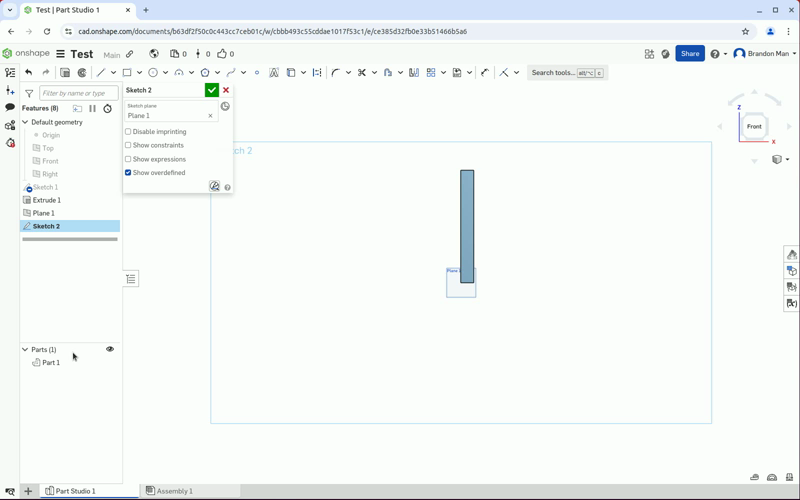
key(y)
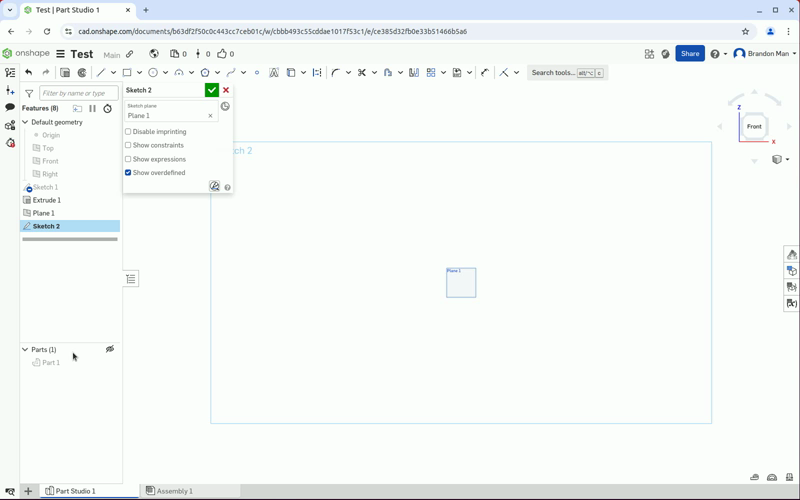
key(l)
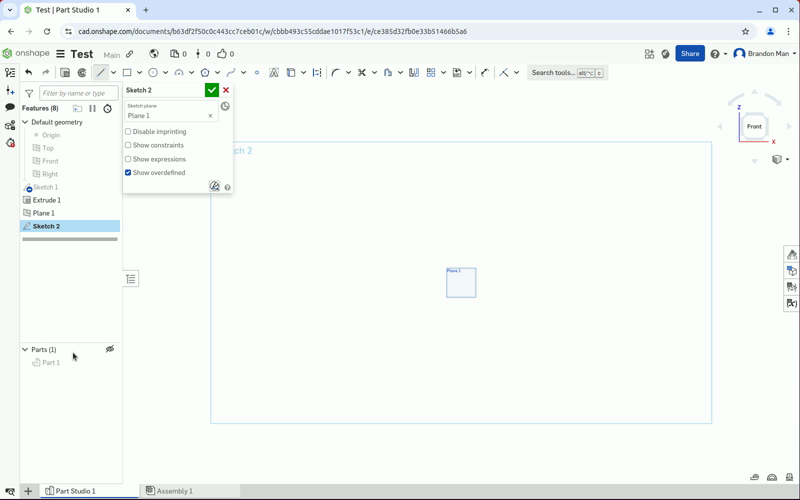
key_down(shift)
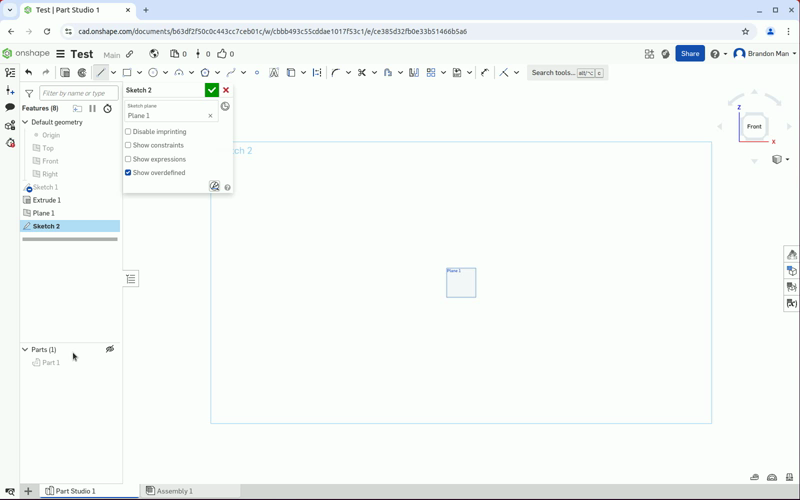
mouse_move(460, 261)
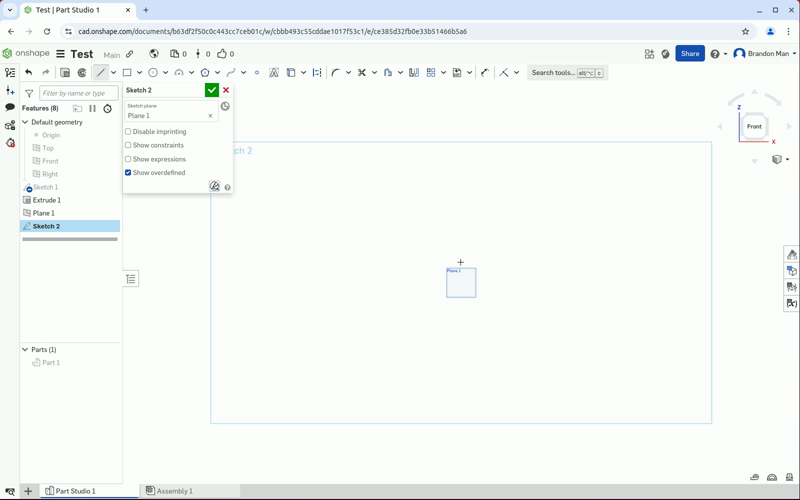
click(460, 261)
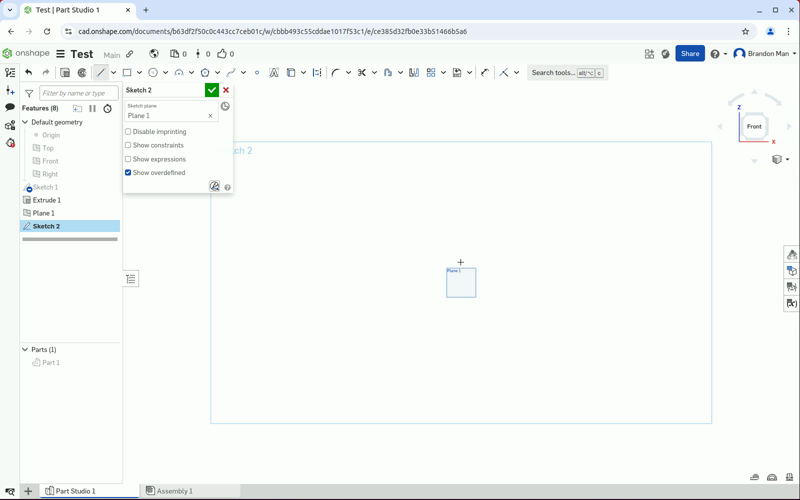
key_up(shift)
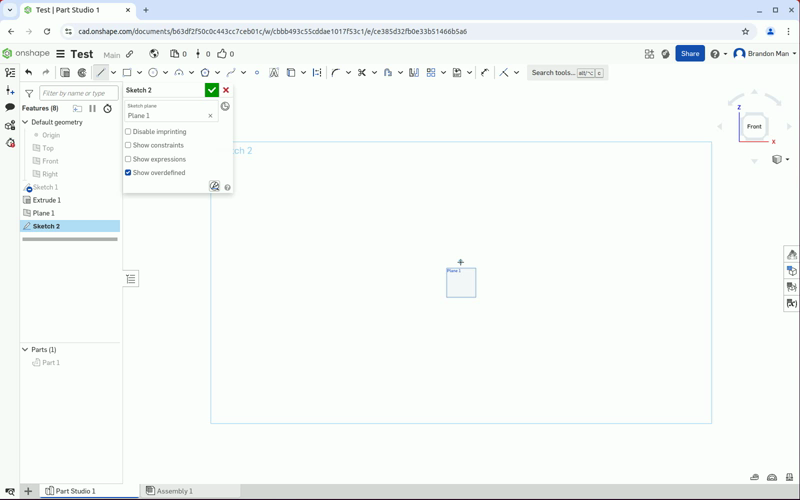
key_down(shift)
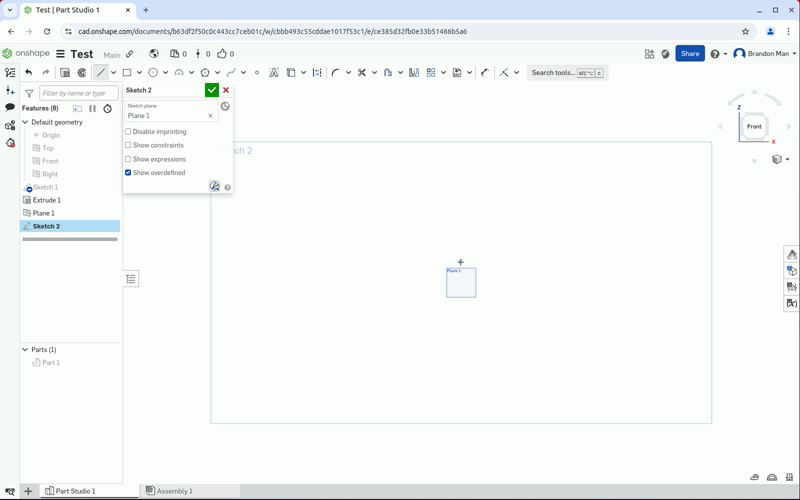
mouse_move(490, 261)
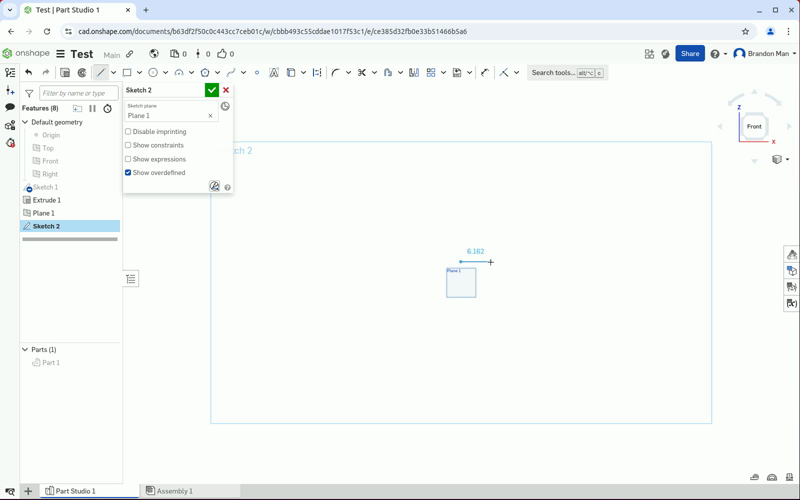
mouse_move(473, 261)
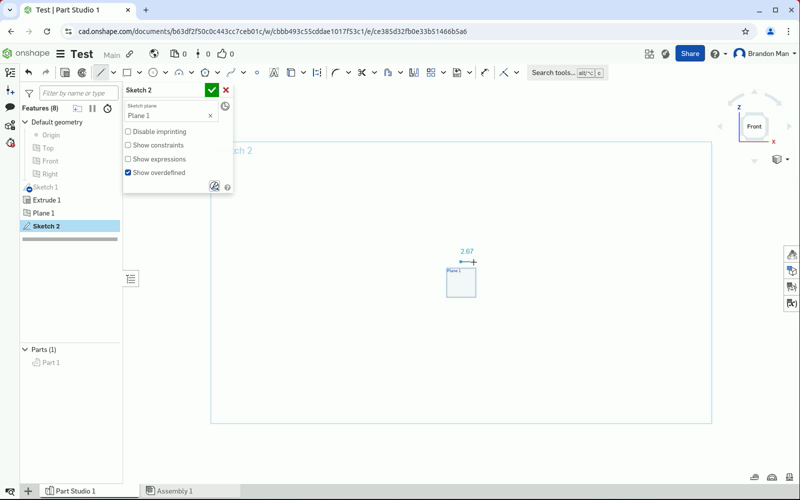
click(473, 261)
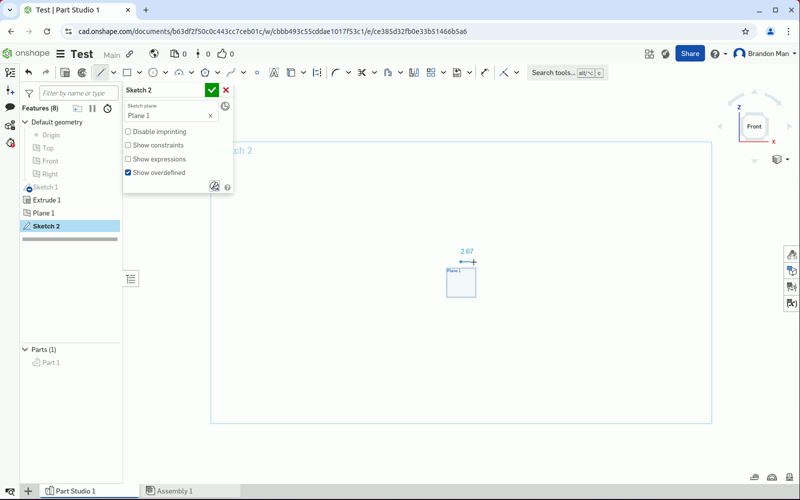
key_up(shift)
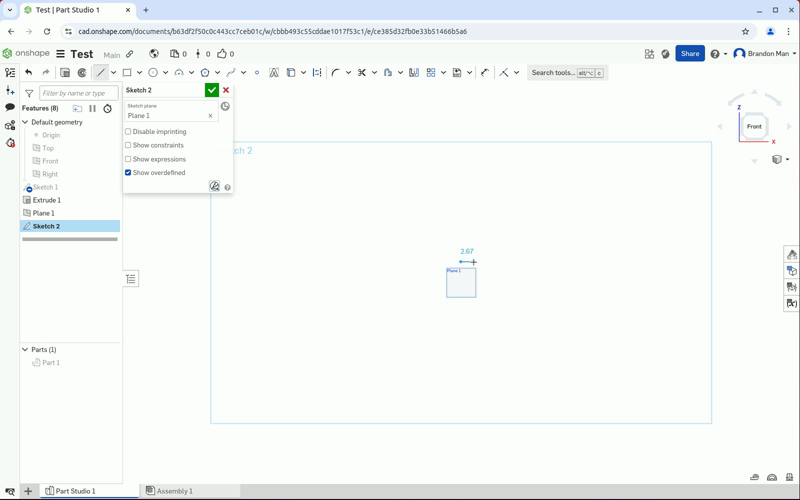
key_down(shift)
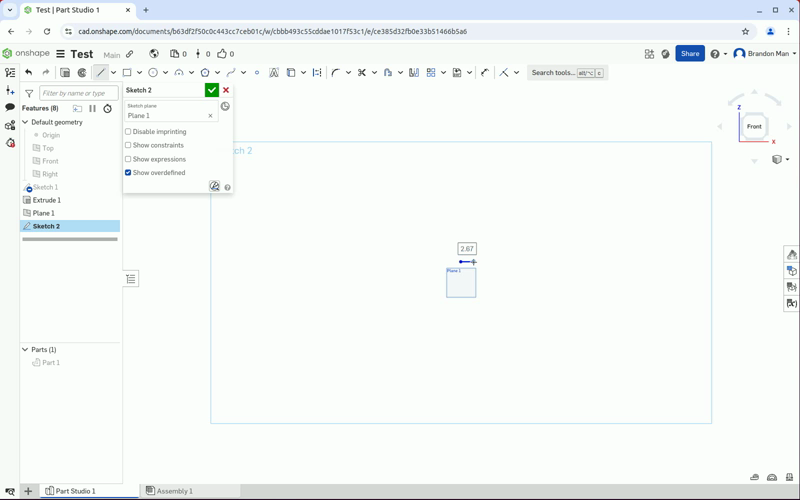
mouse_move(503, 261)
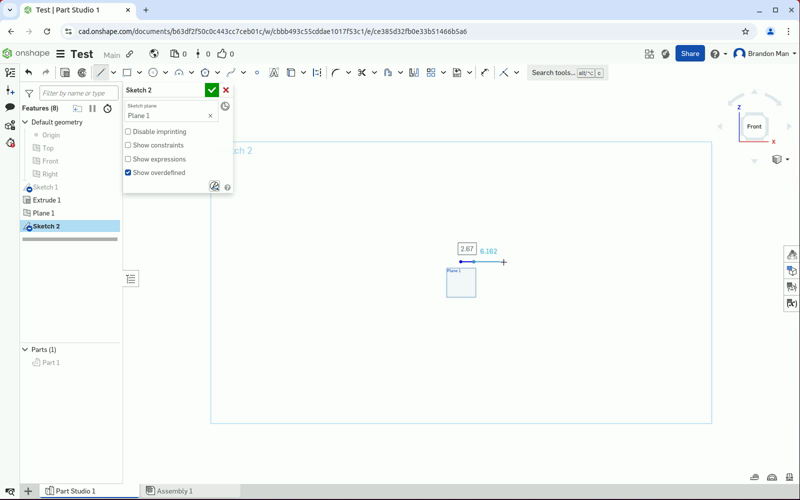
mouse_move(473, 249)
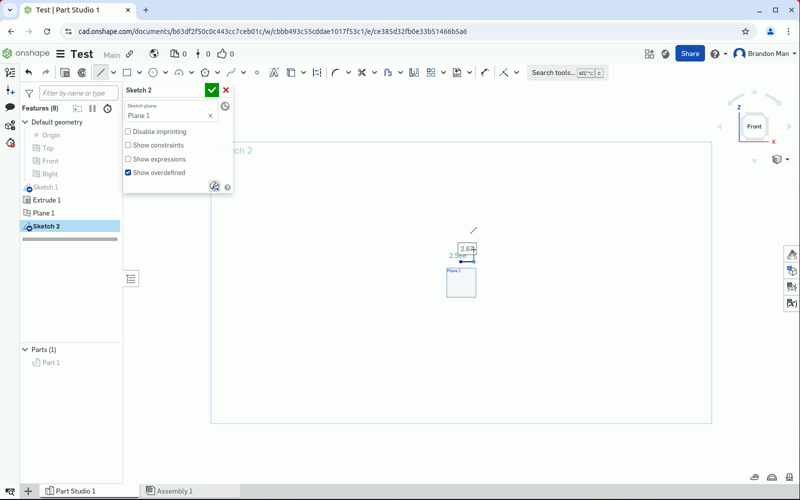
click(473, 249)
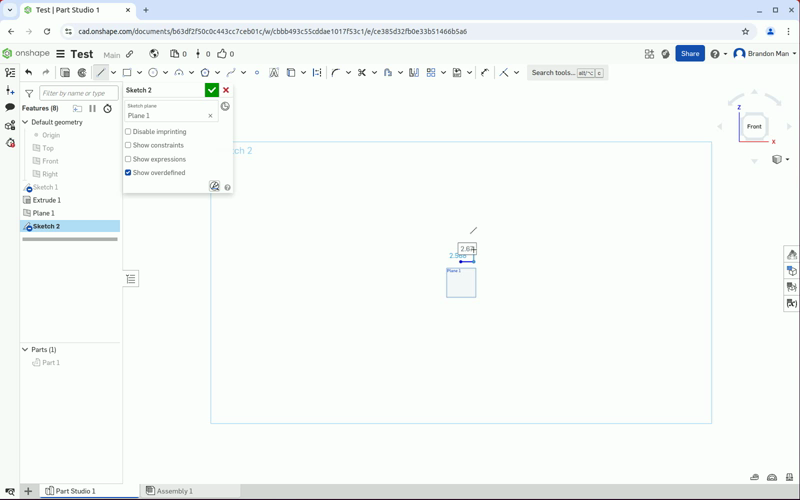
key_up(shift)
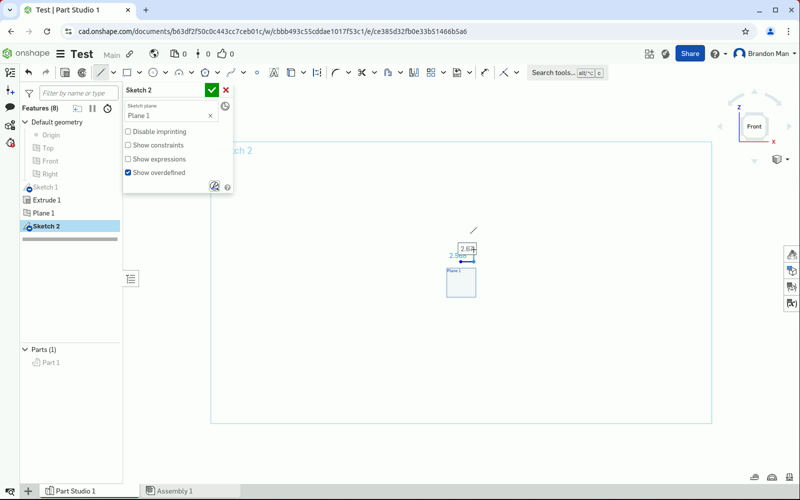
key_down(shift)
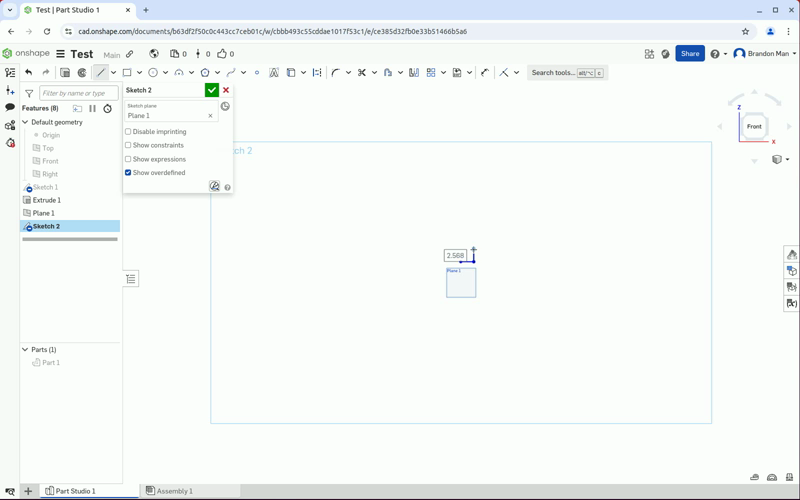
mouse_move(503, 249)
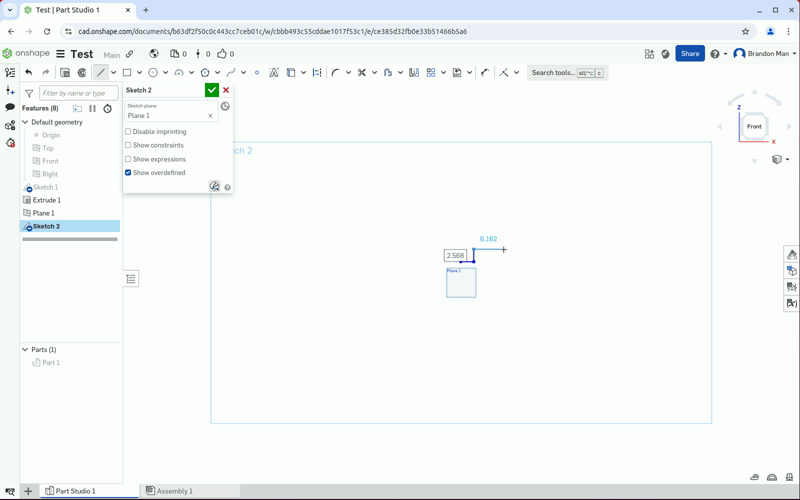
mouse_move(460, 249)
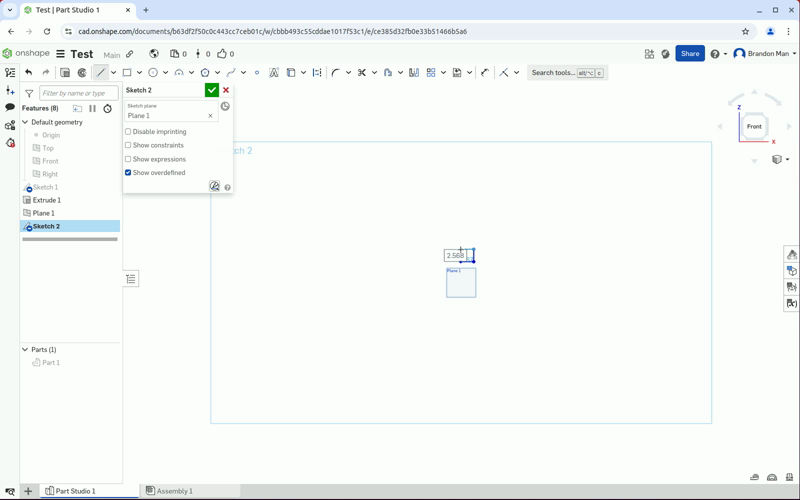
click(460, 249)
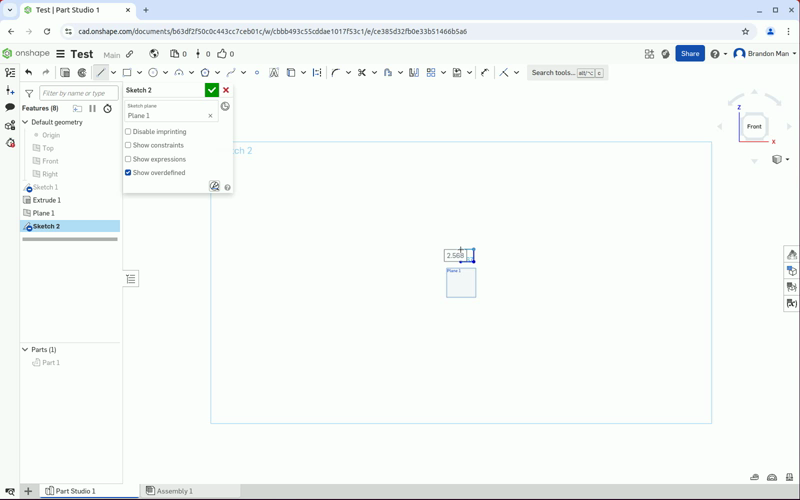
key_up(shift)
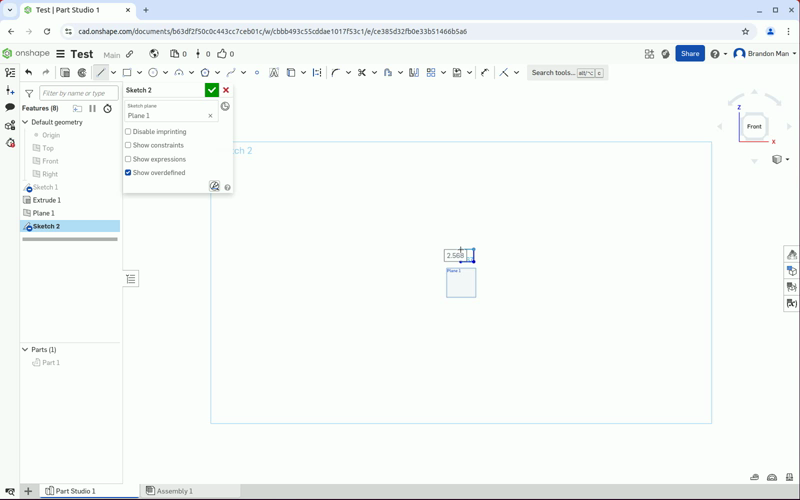
mouse_move(490, 249)
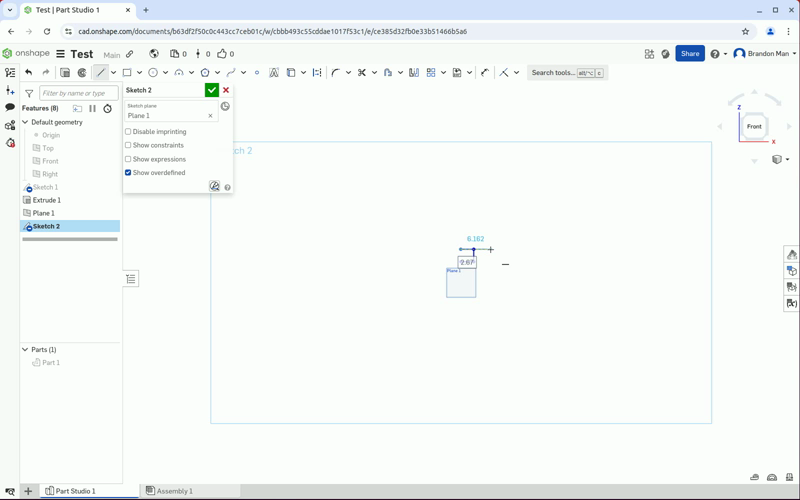
key_down(shift)
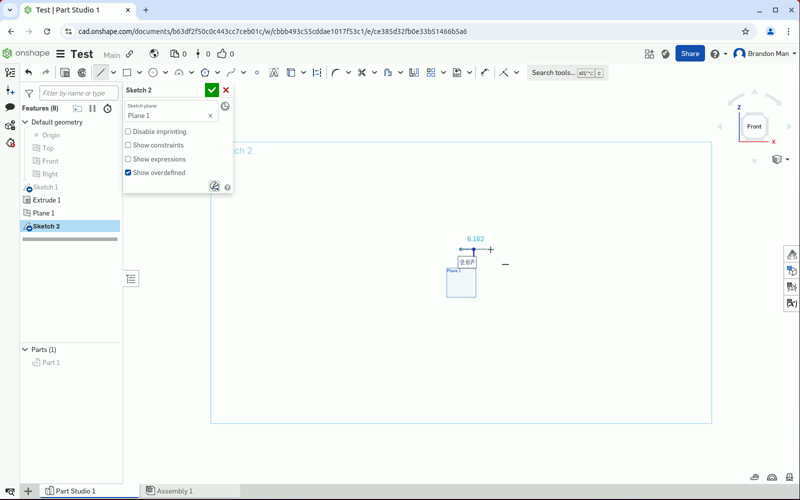
mouse_move(460, 261)
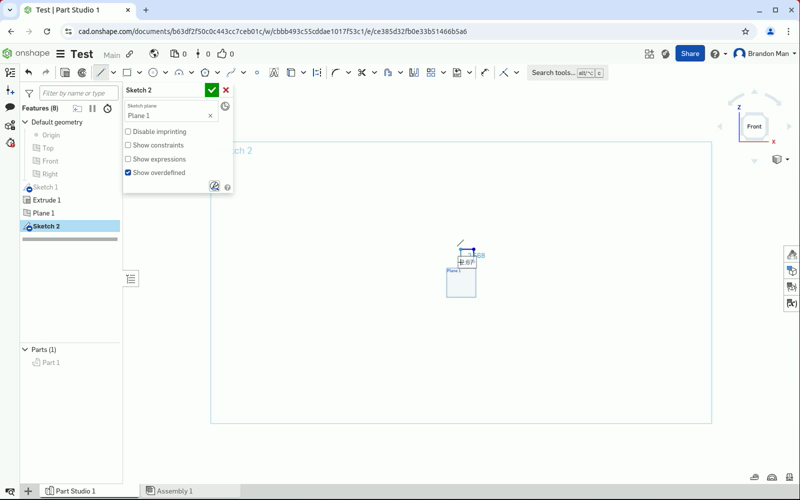
key_up(shift)
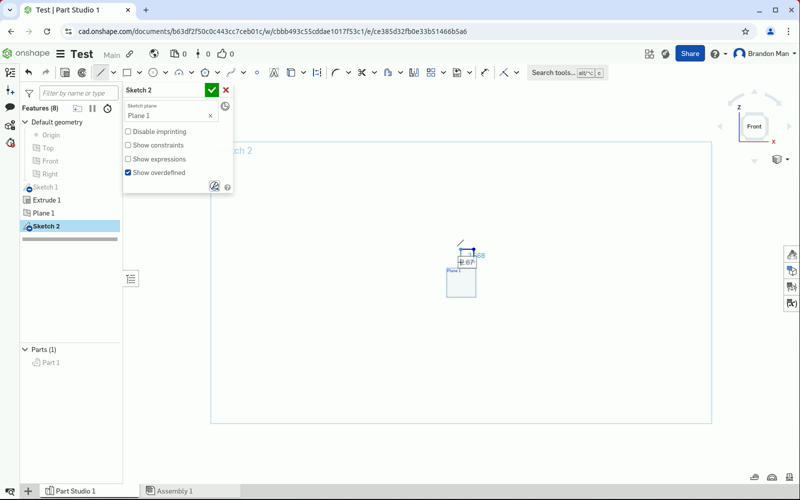
click(460, 261)
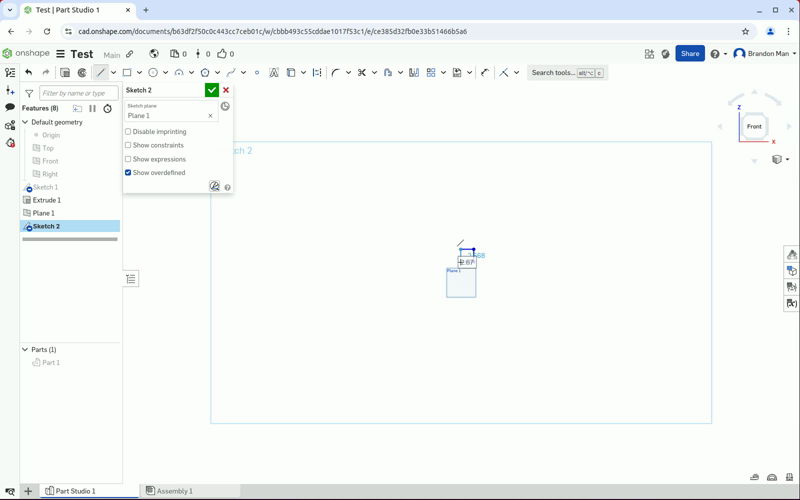
key(esc)
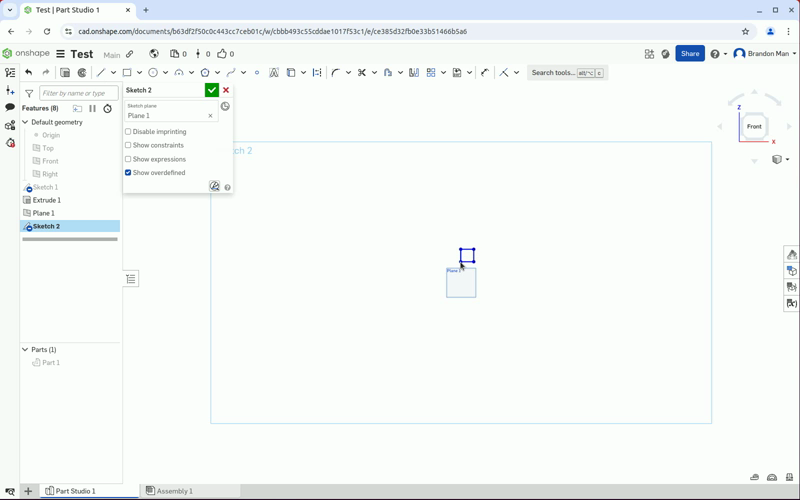
mouse_move(472, 253)
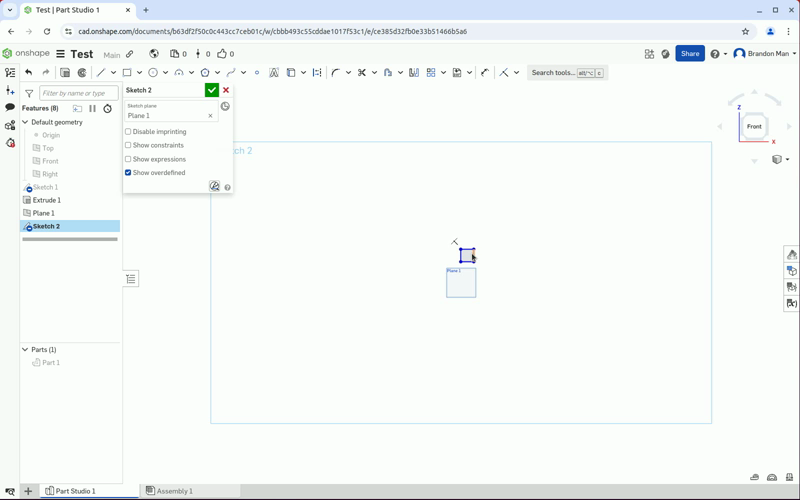
scroll(6)
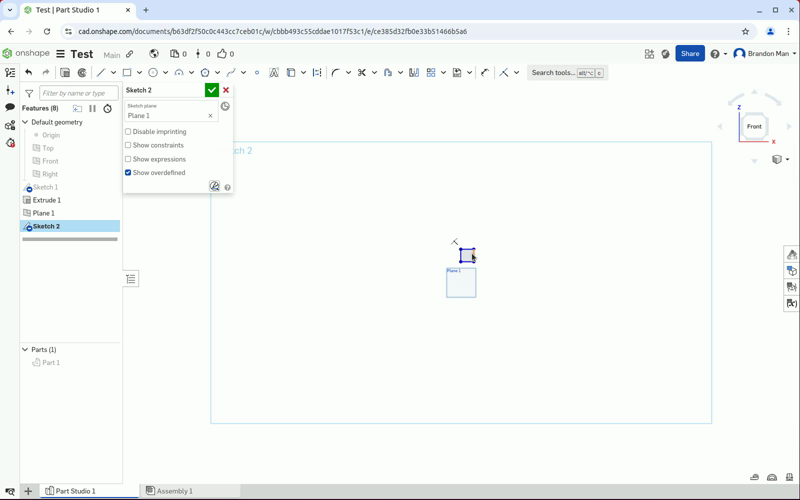
scroll(6)
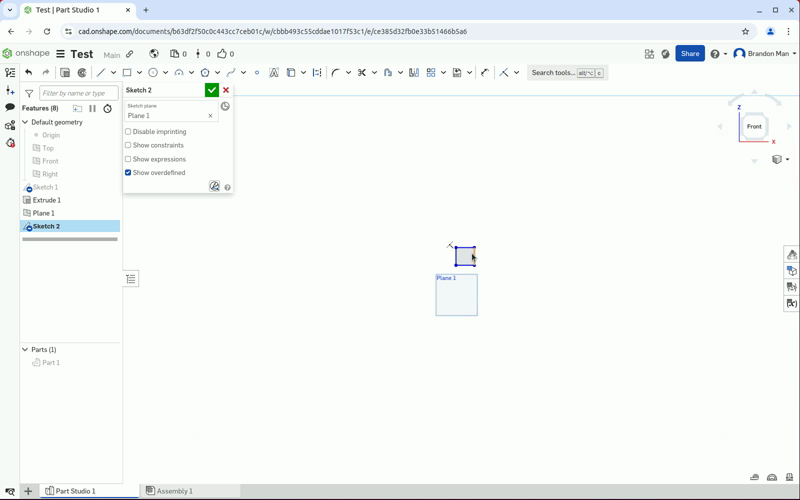
scroll(6)
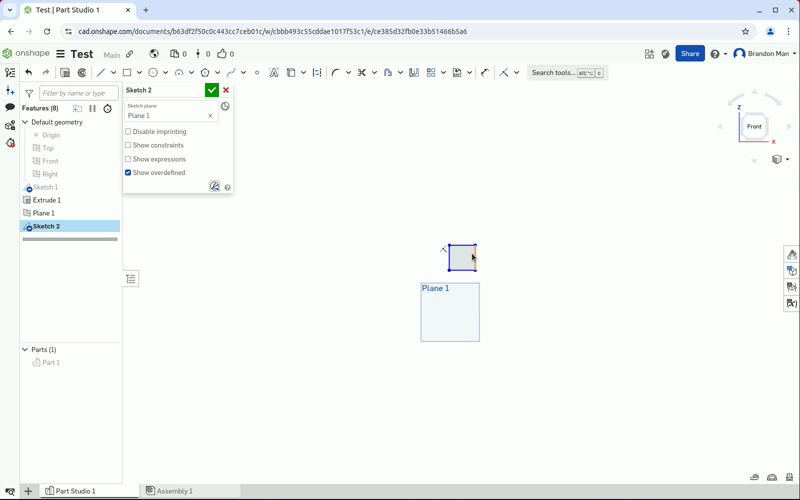
scroll(6)
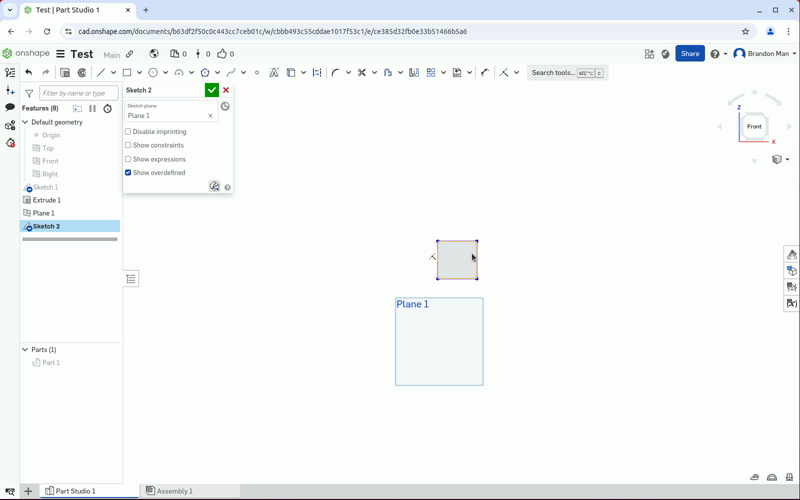
scroll(6)
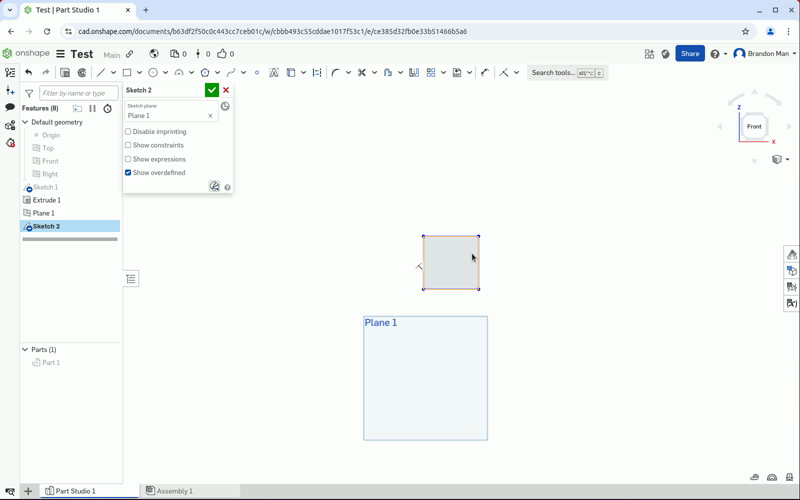
scroll(6)
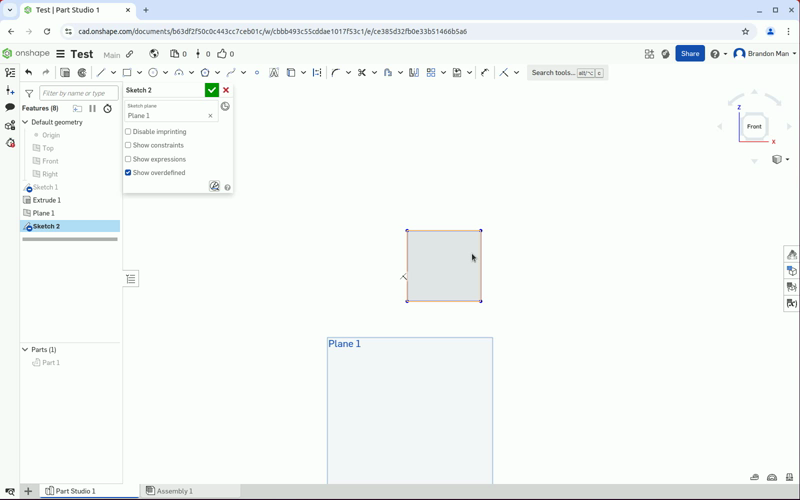
scroll(6)
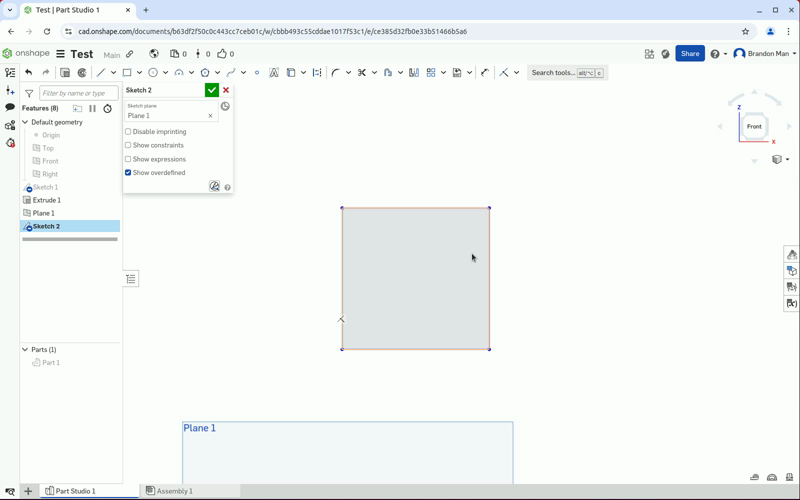
click(472, 253)
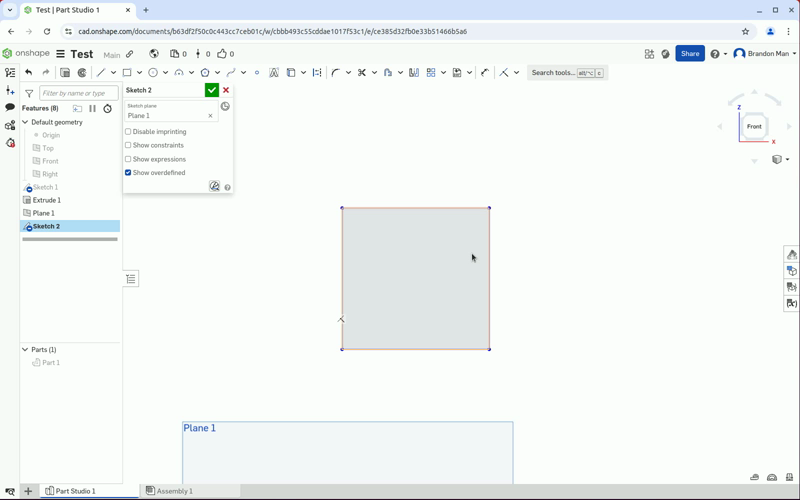
scroll(-6)
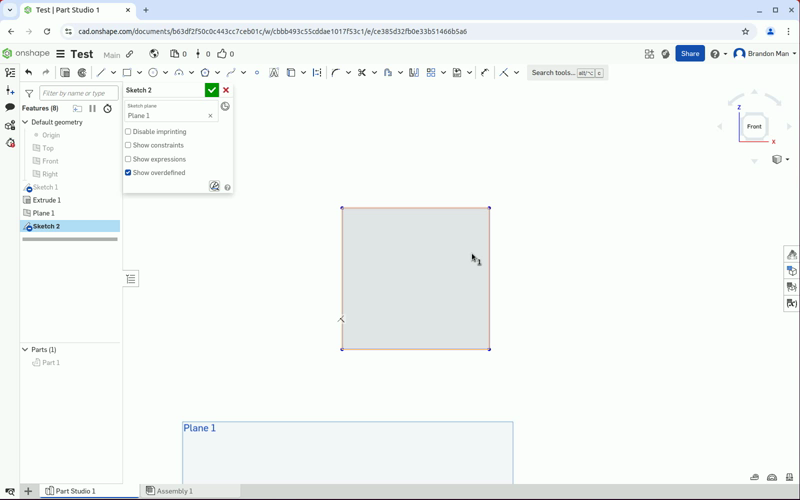
scroll(-6)
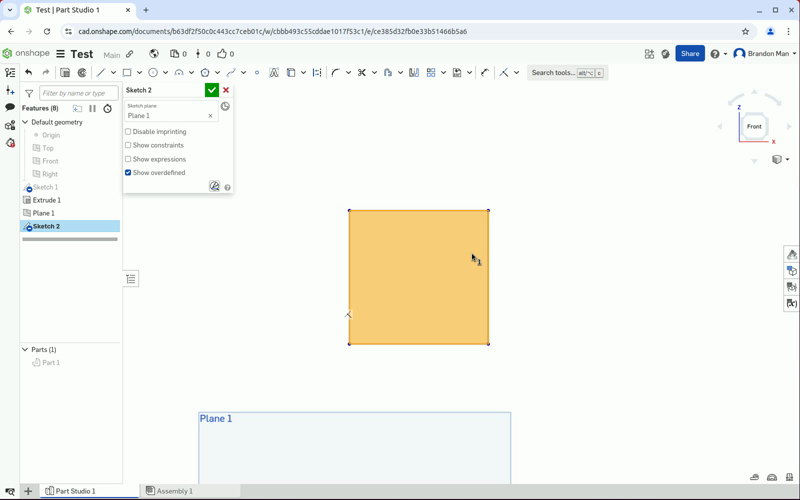
scroll(-6)
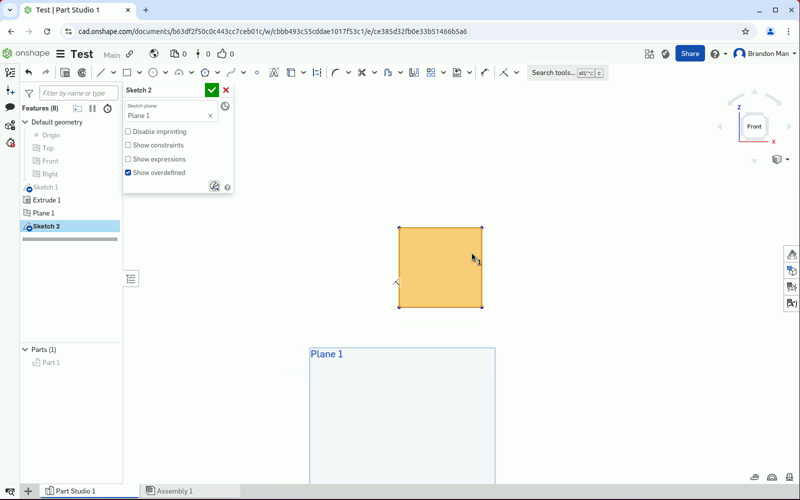
scroll(-6)
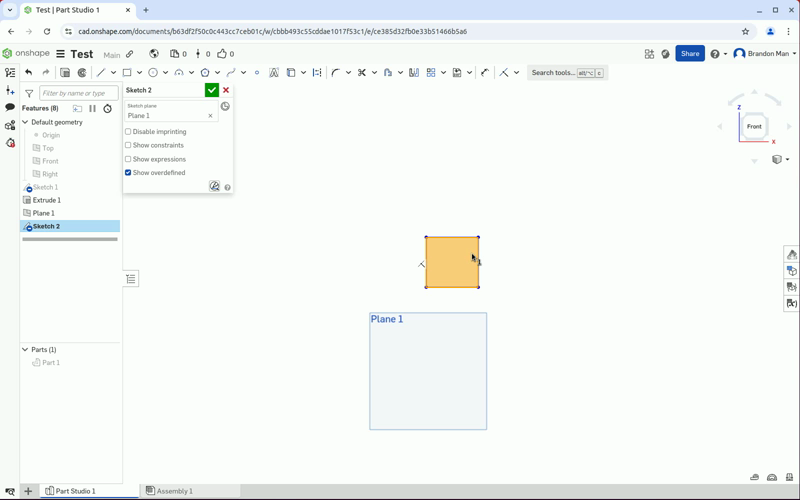
scroll(-6)
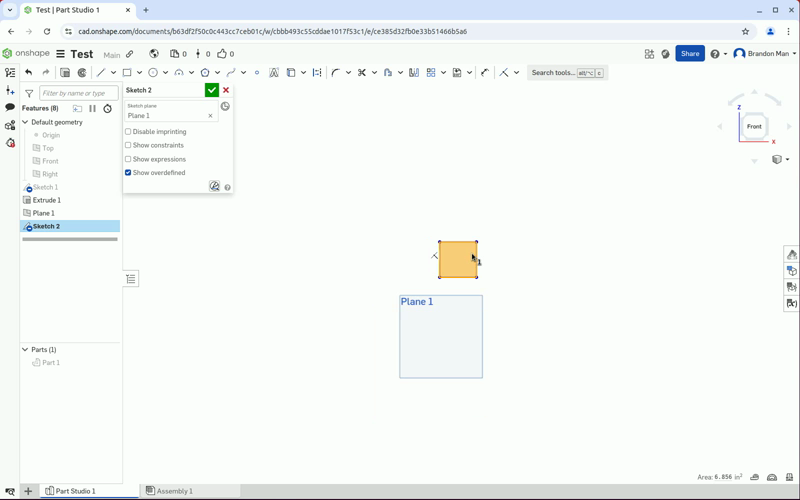
scroll(-6)
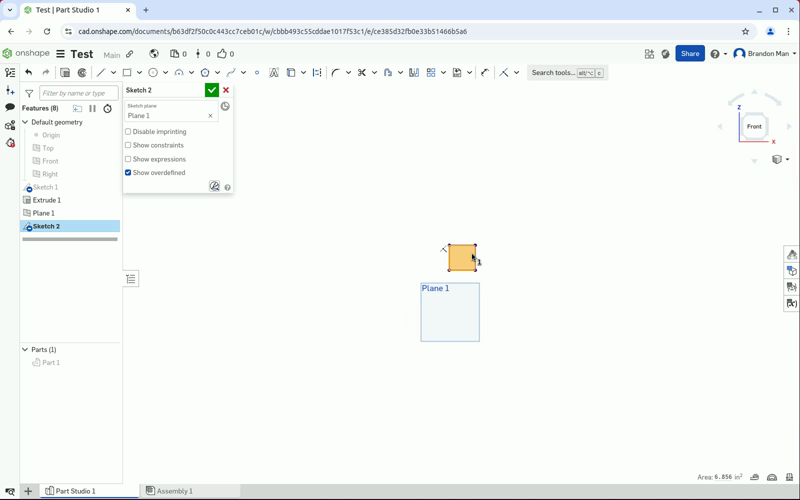
scroll(-6)
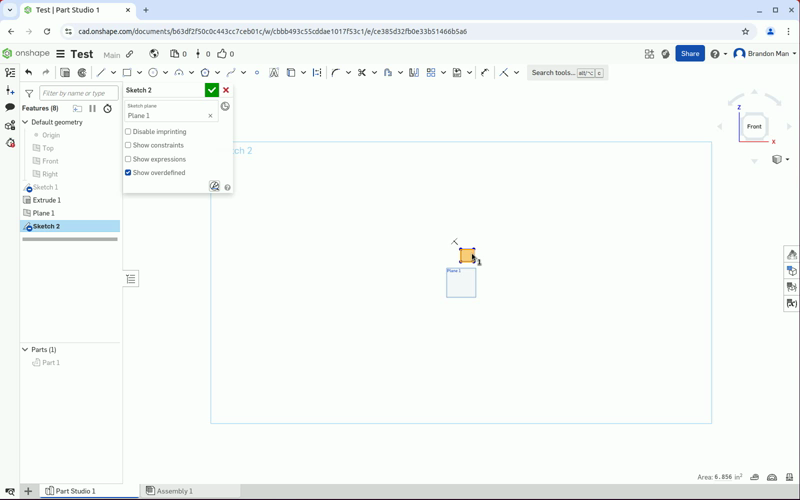
mouse_move(73, 352)
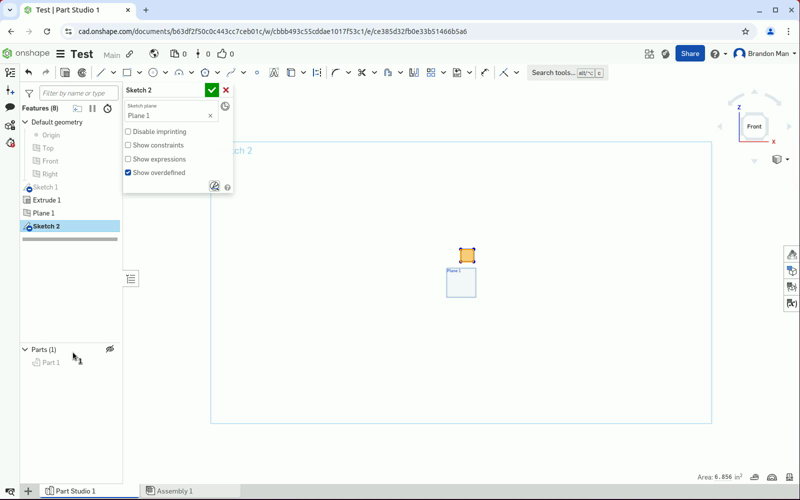
key(shift+y)
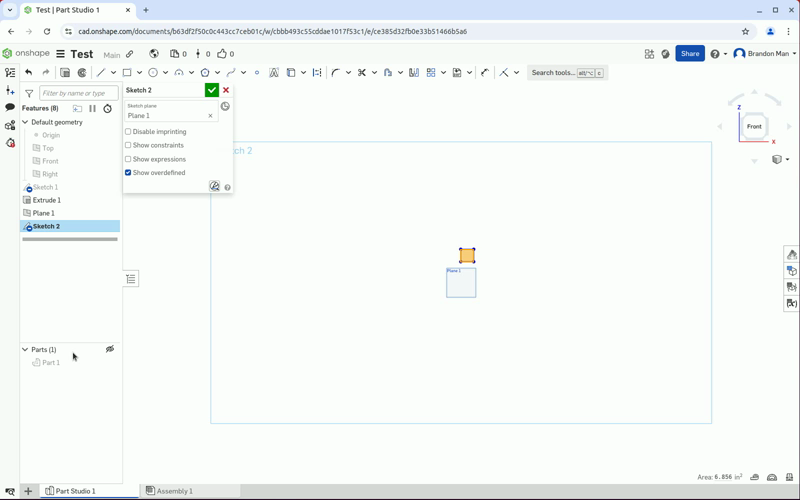
key(shift+e)
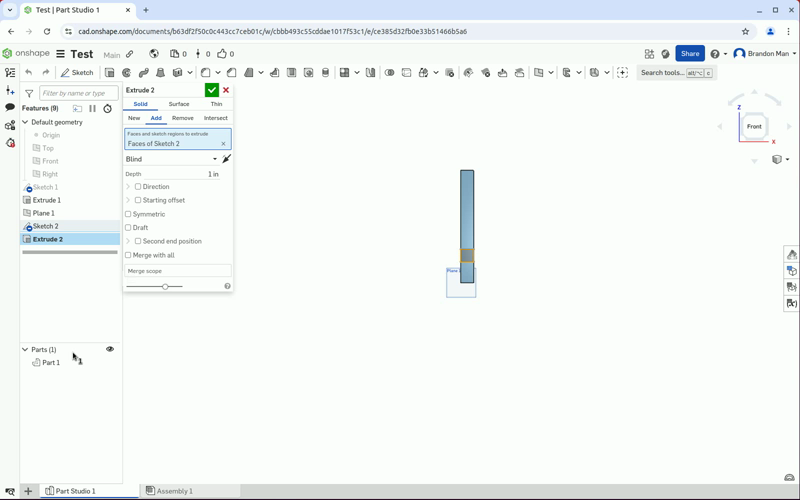
mouse_move(143, 106)
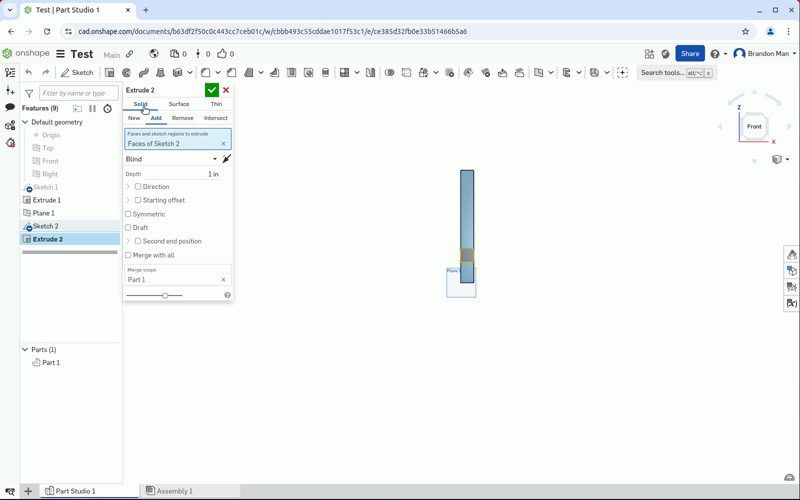
click(143, 106)
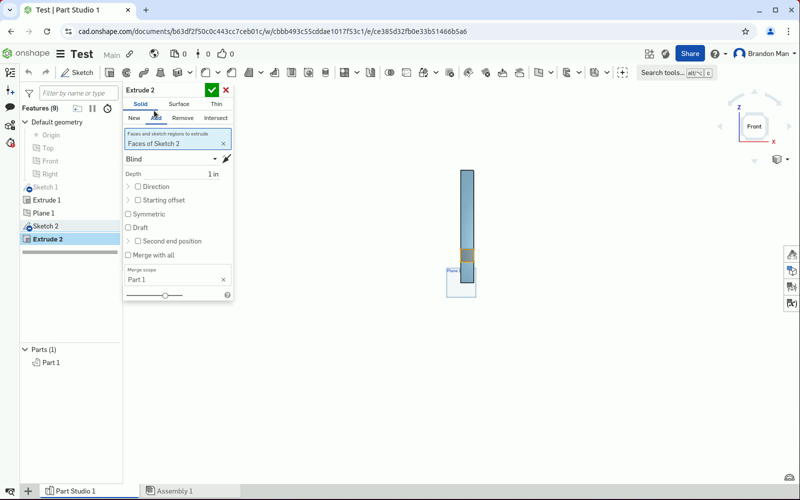
mouse_move(186, 120)
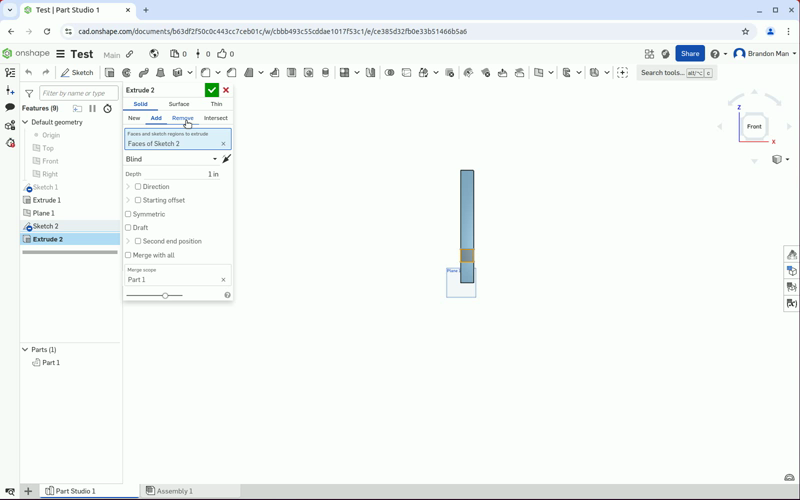
click(186, 120)
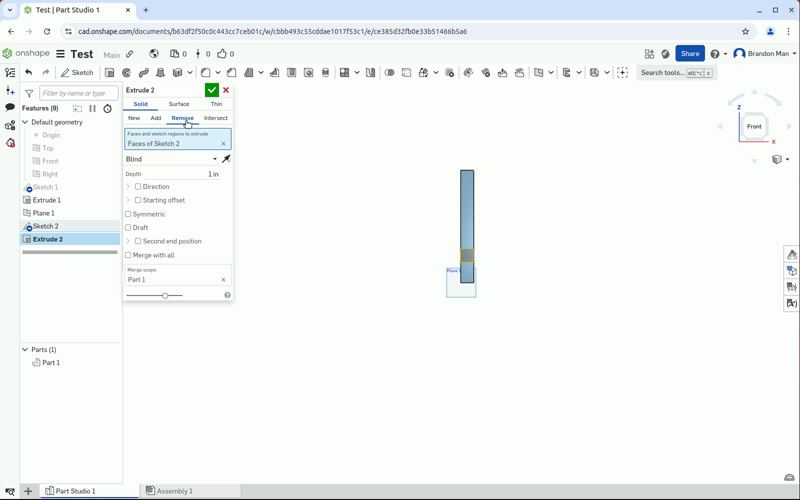
key(tab, 4)
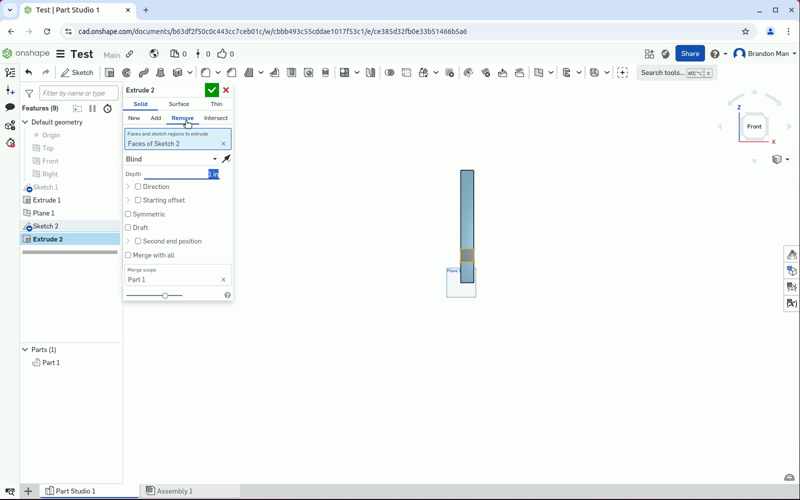
text(1.204)
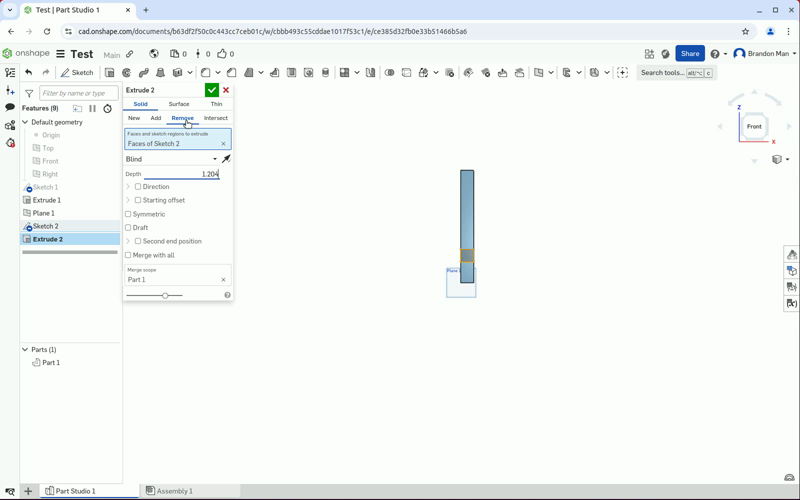
key(tab, 6)
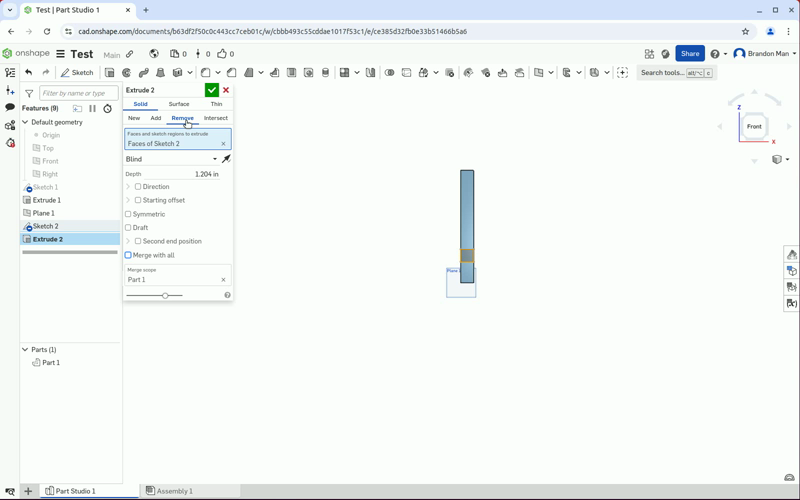
key(space)
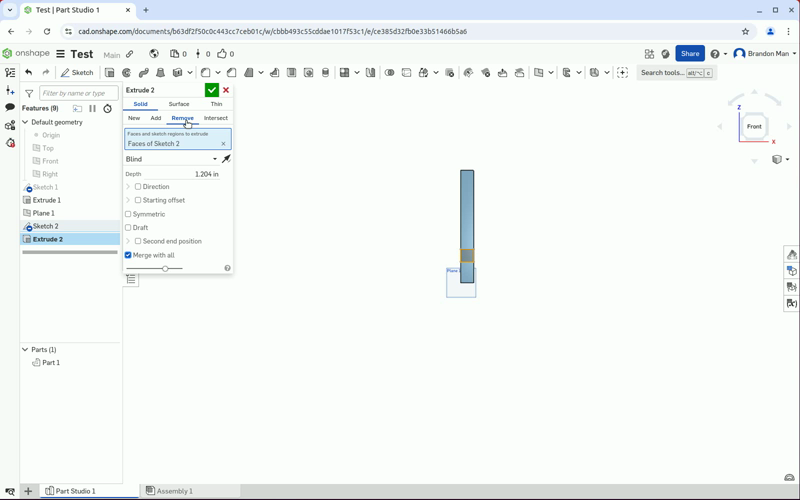
key(enter)
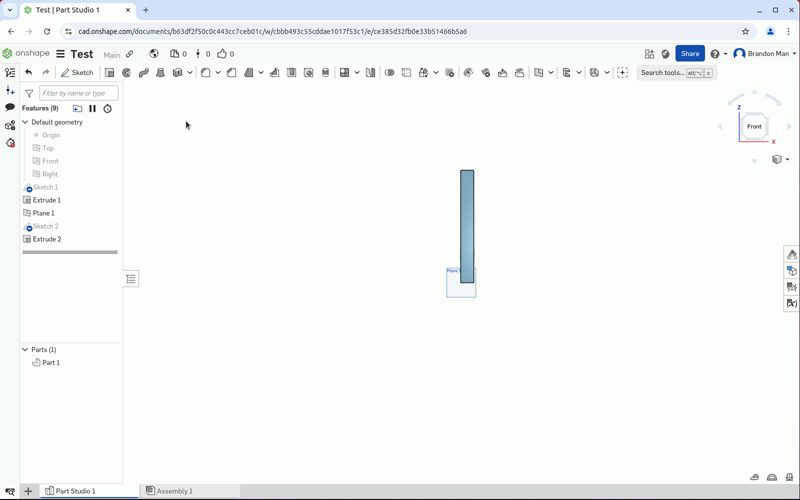
key(shift+h)
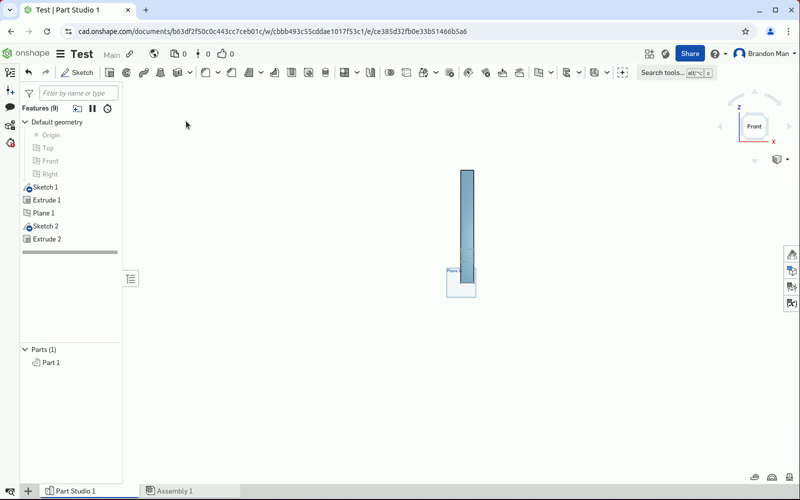
key(shift+h)
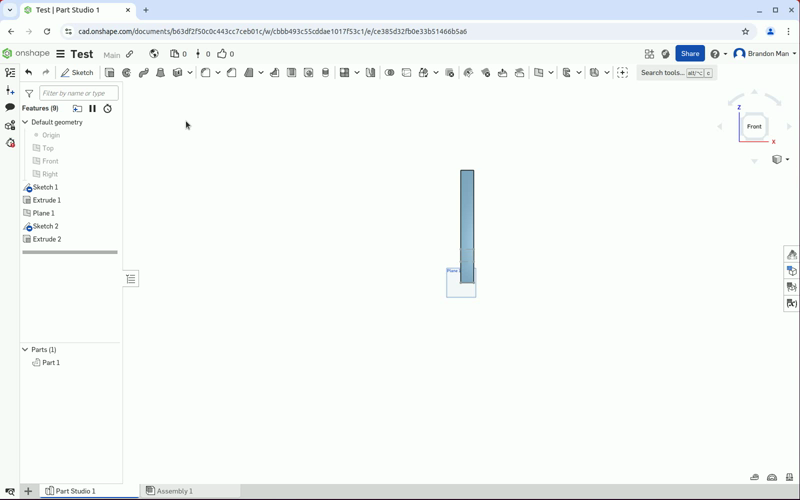
key(shift+7)
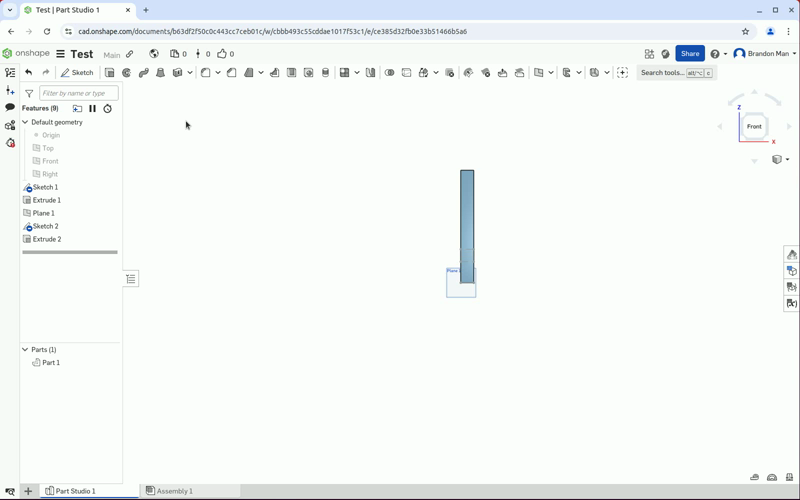
key(left, 2)
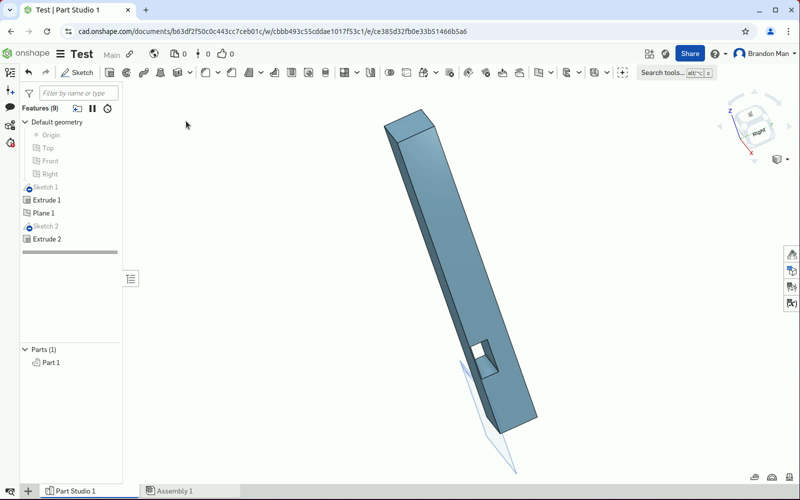
key(down, 2)
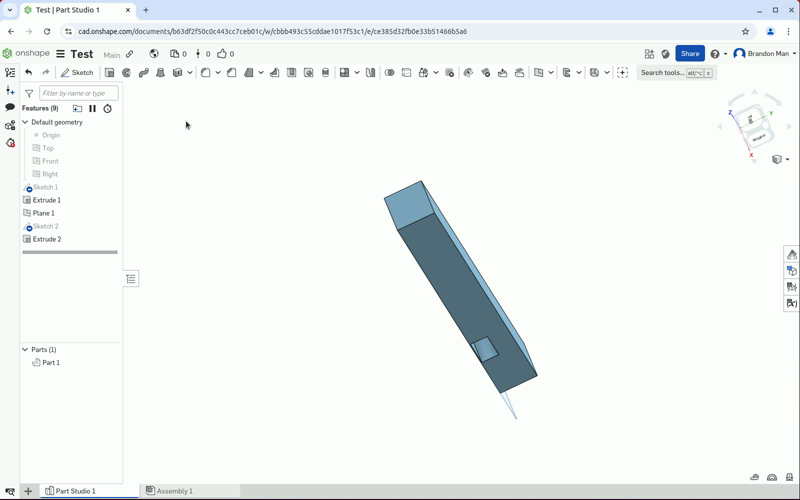
key(up, 2)
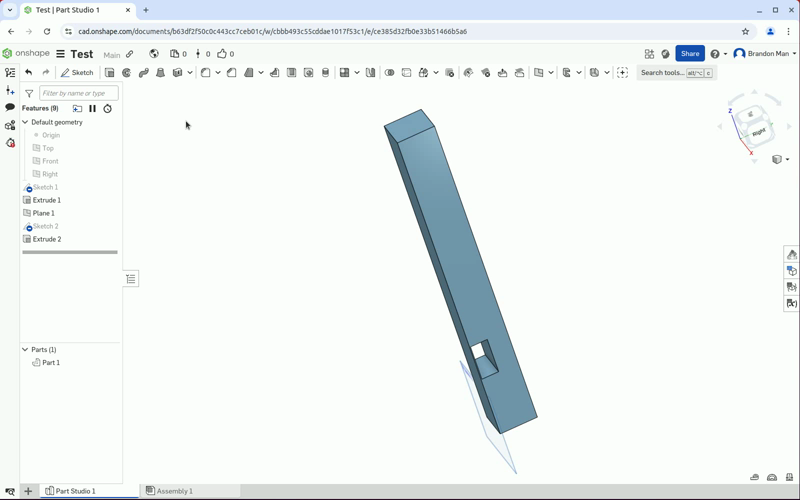
key(right, 2)
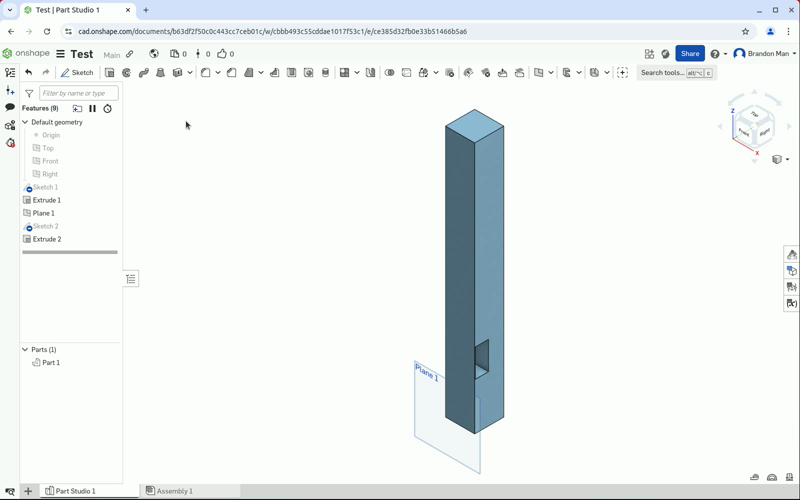
mouse_move(73, 189)
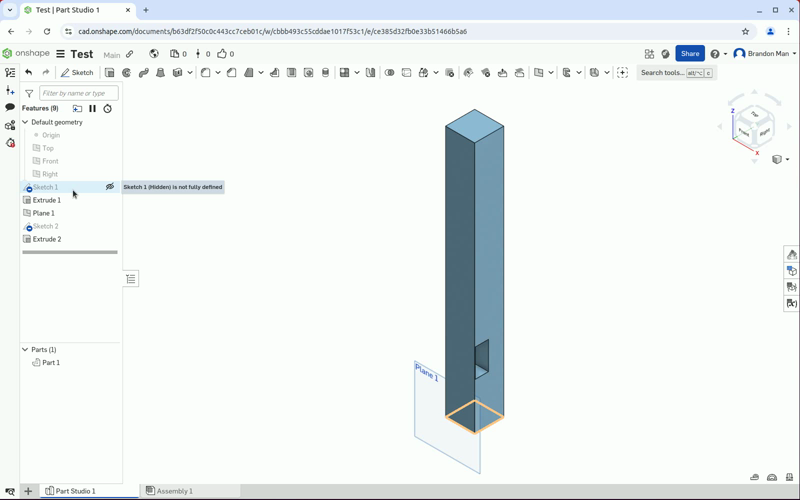
click(73, 189)